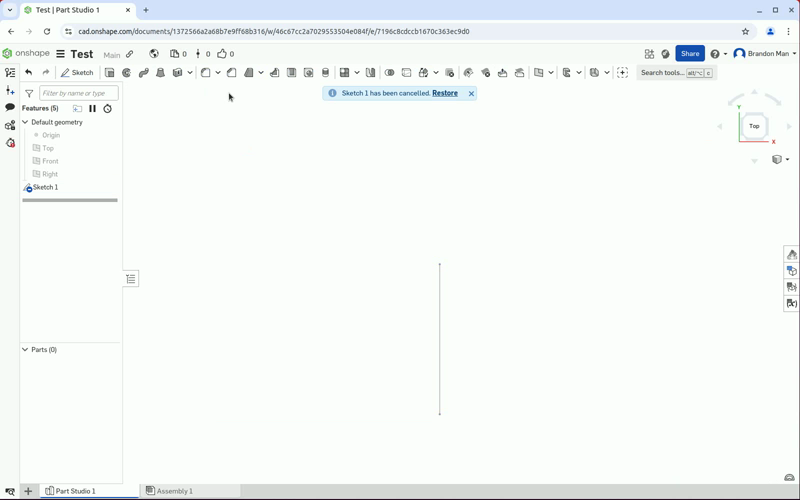
key(shift+h)
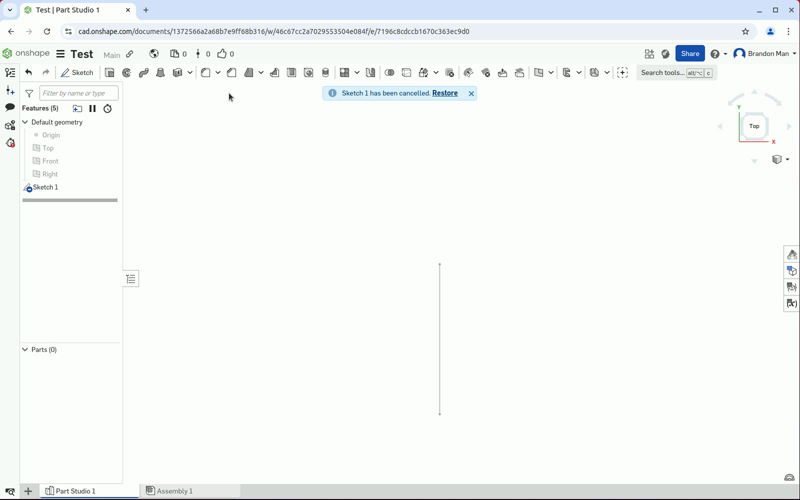
key(shift+s)
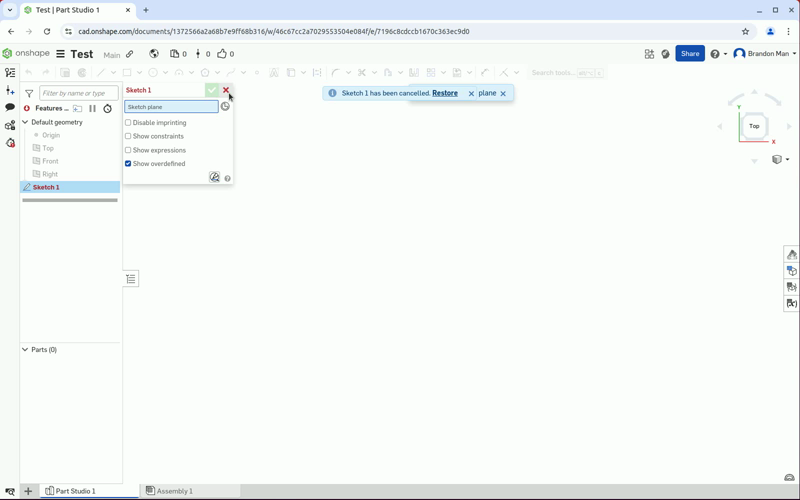
mouse_move(73, 150)
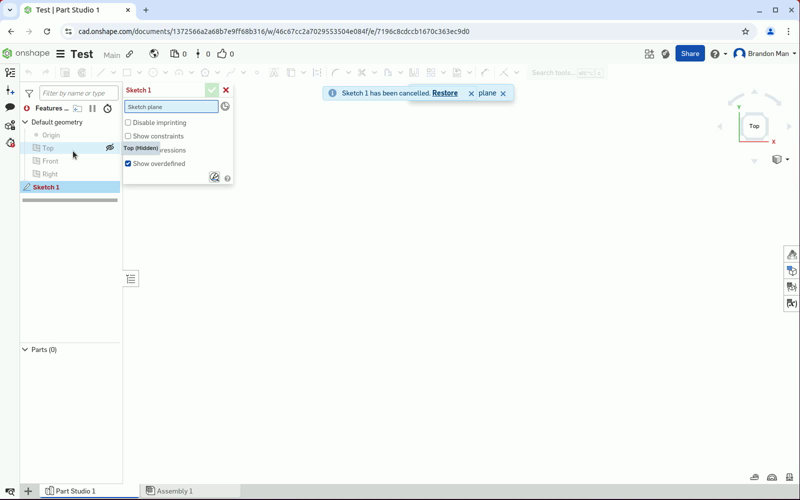
click(73, 150)
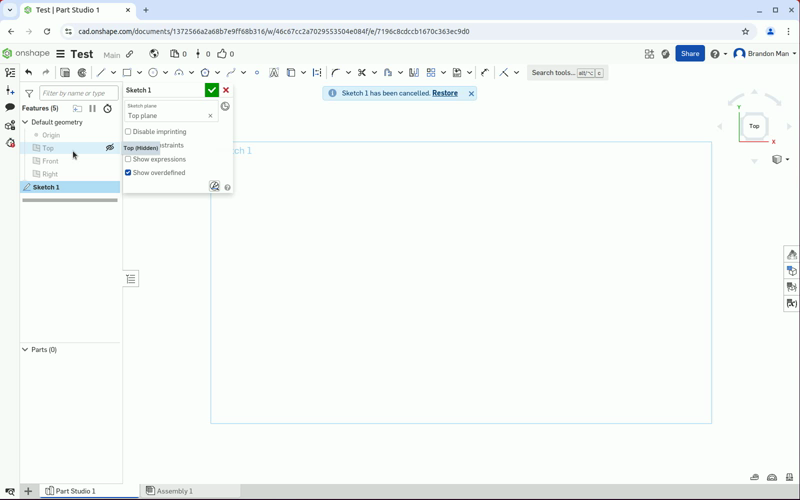
mouse_move(73, 352)
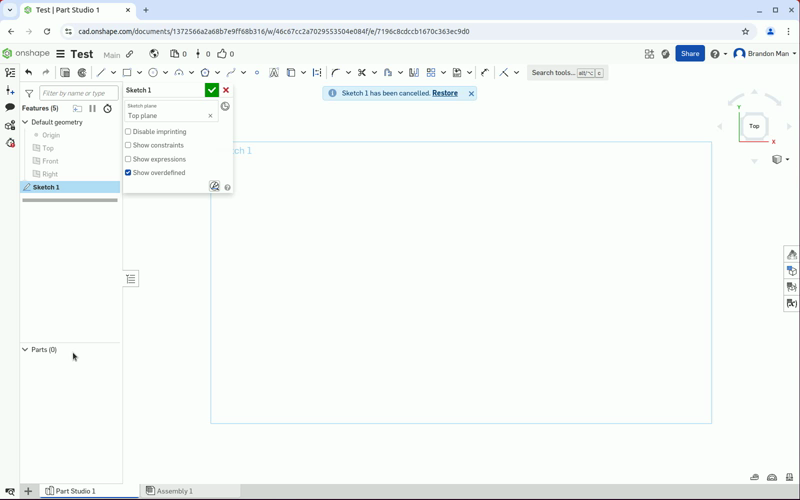
key(y)
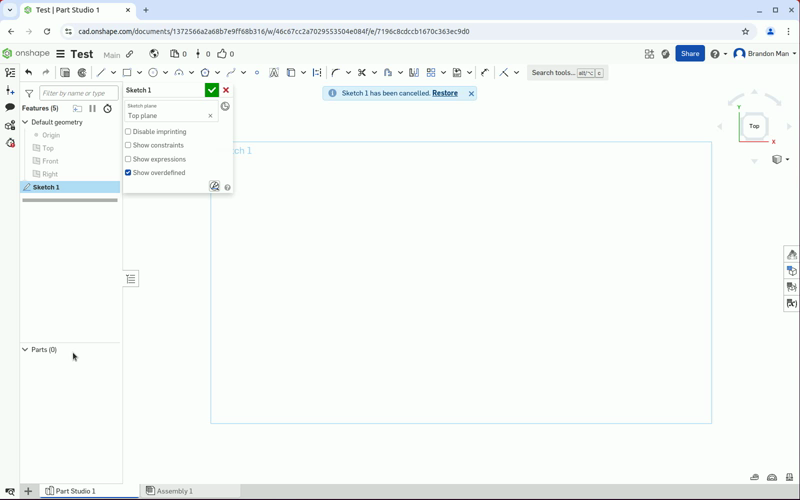
key(l)
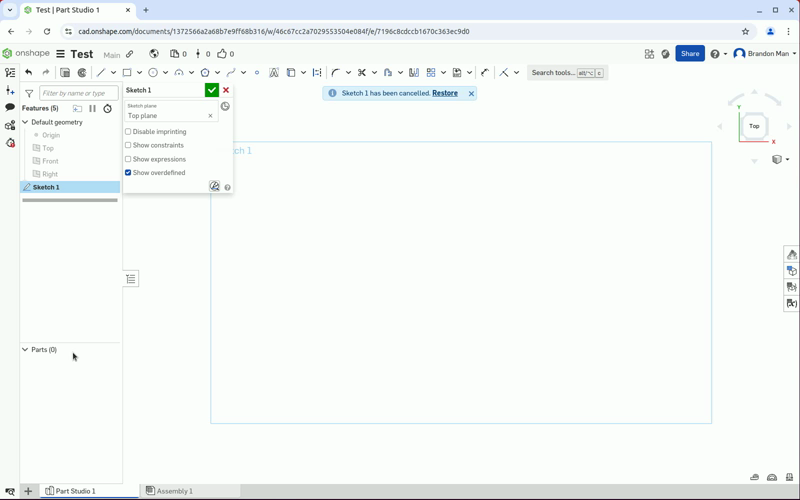
key_down(shift)
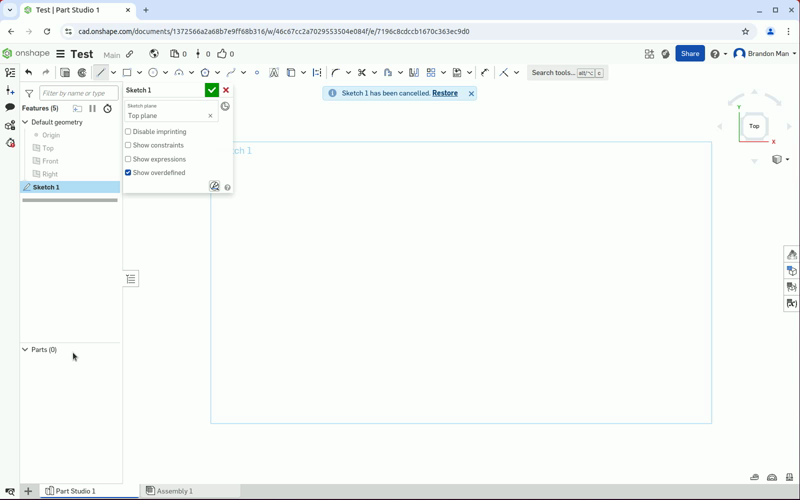
mouse_move(460, 282)
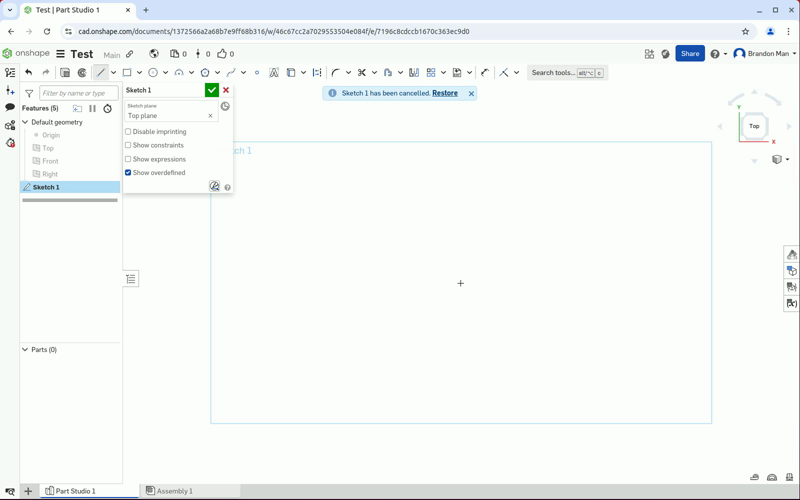
click(460, 282)
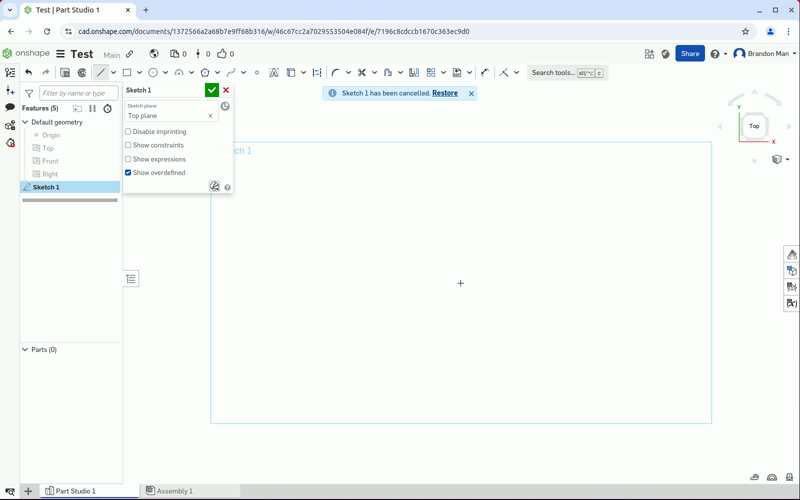
key_up(shift)
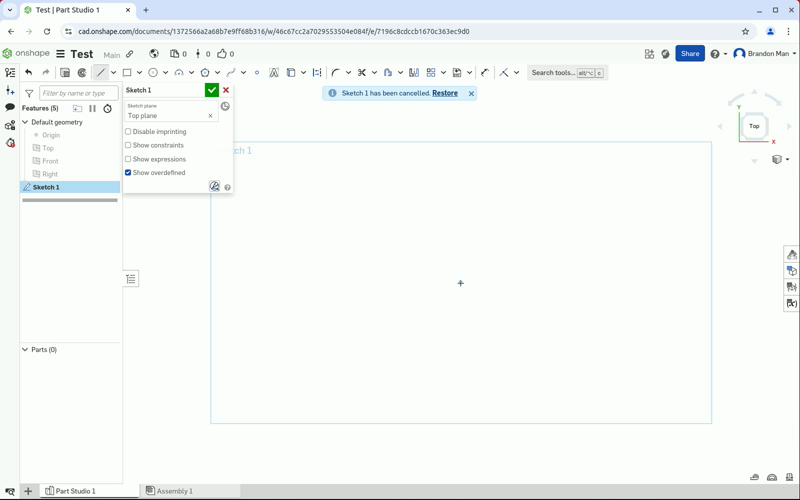
key_down(shift)
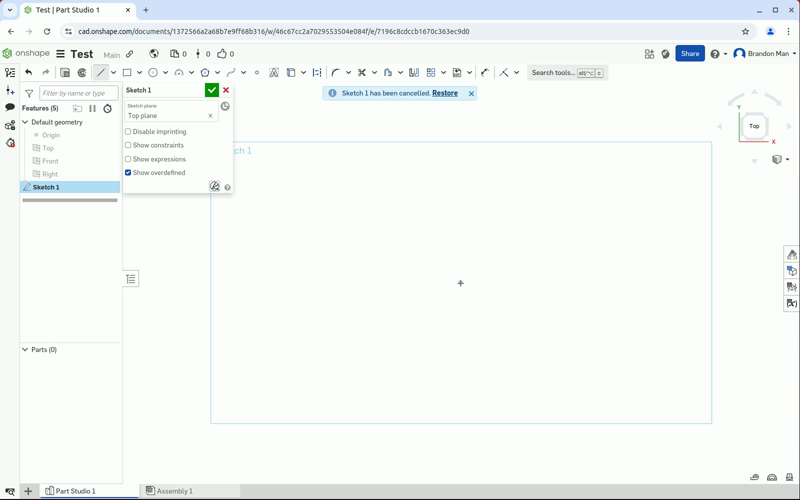
mouse_move(566, 282)
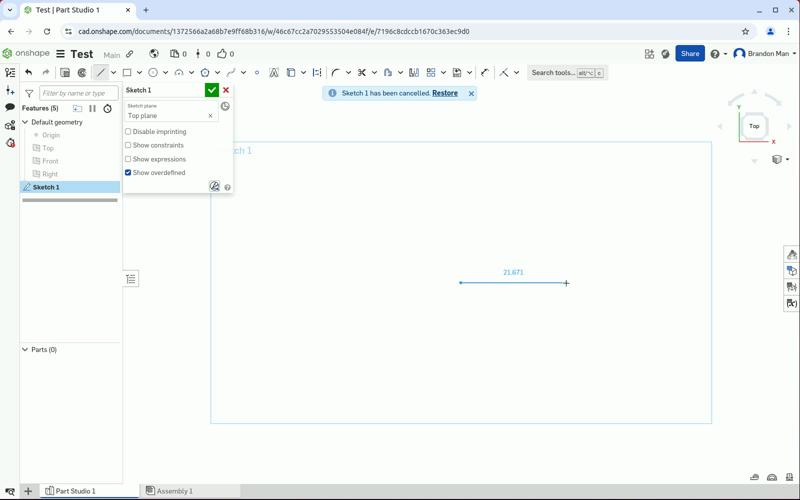
click(566, 282)
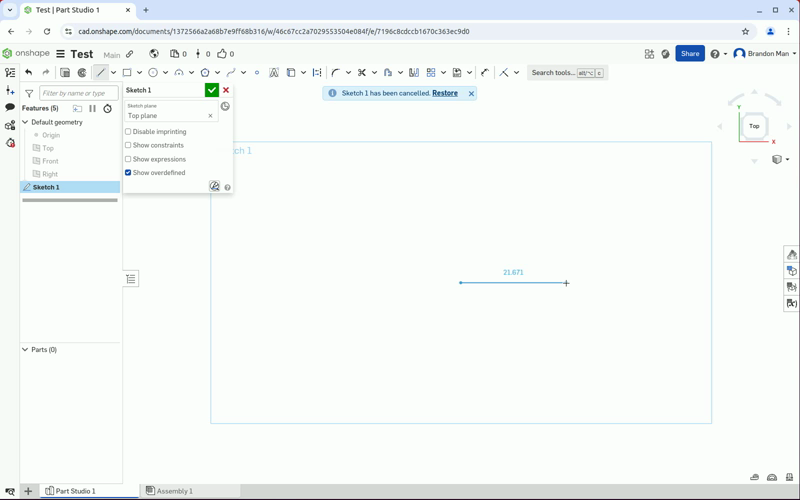
key_up(shift)
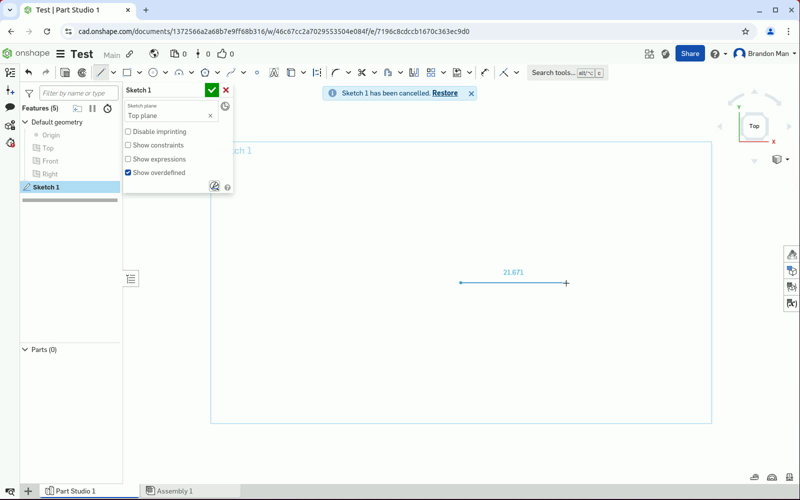
key_down(shift)
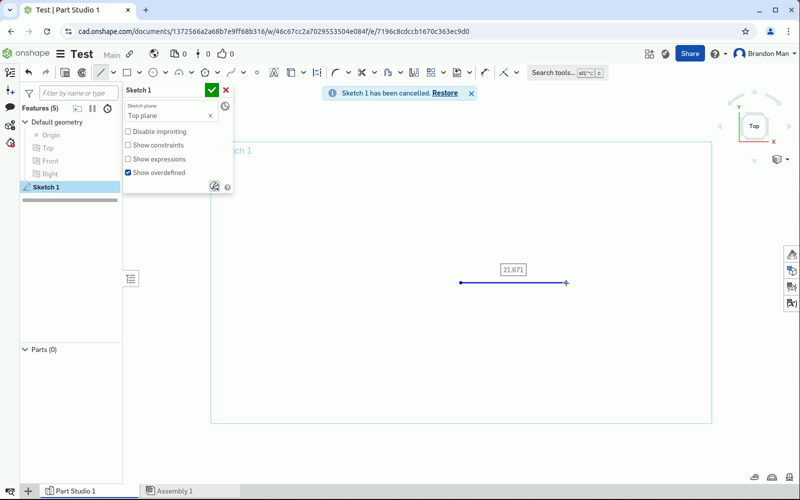
mouse_move(566, 202)
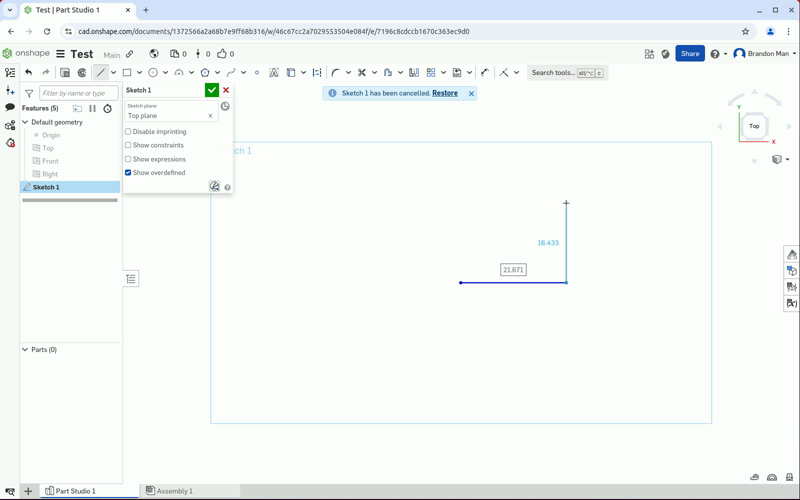
click(566, 202)
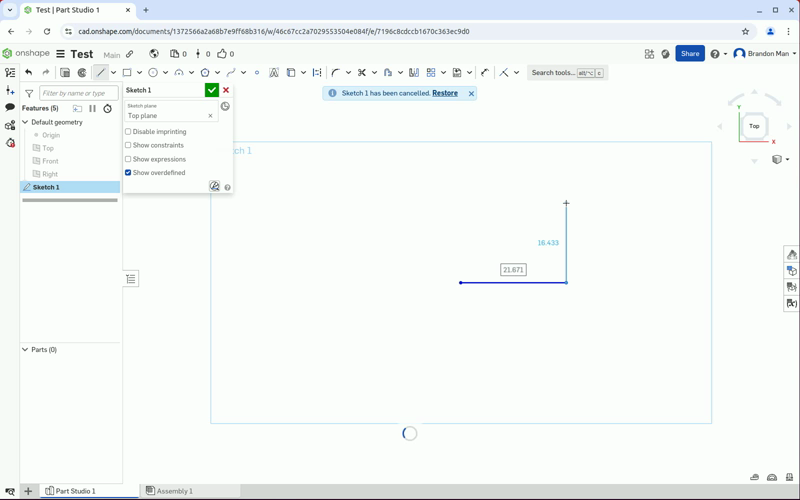
key_up(shift)
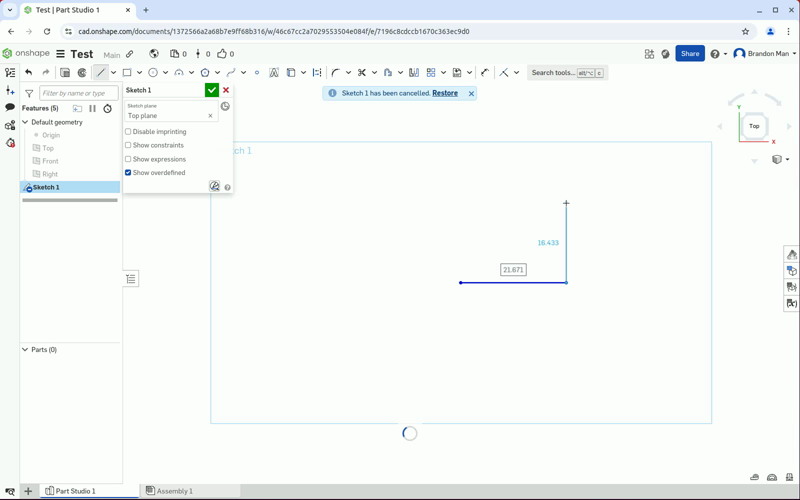
key_down(shift)
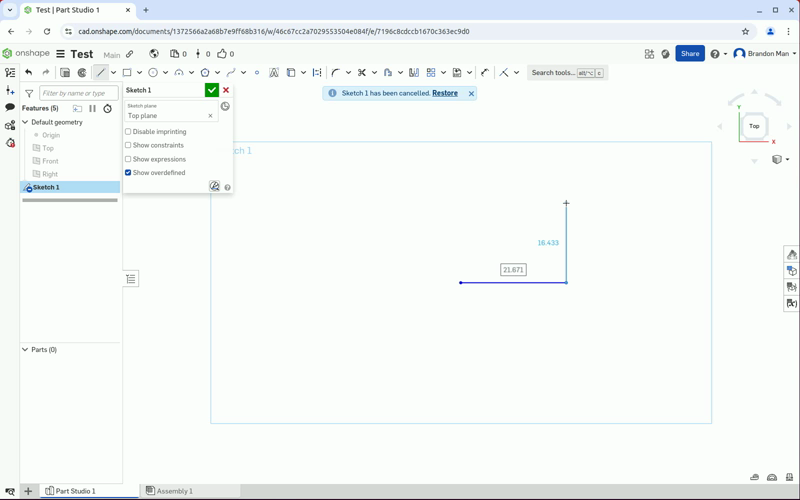
mouse_move(460, 202)
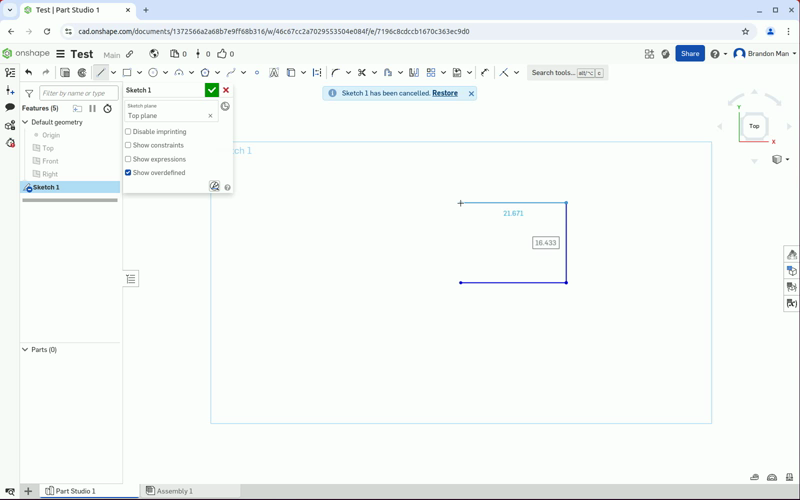
click(460, 202)
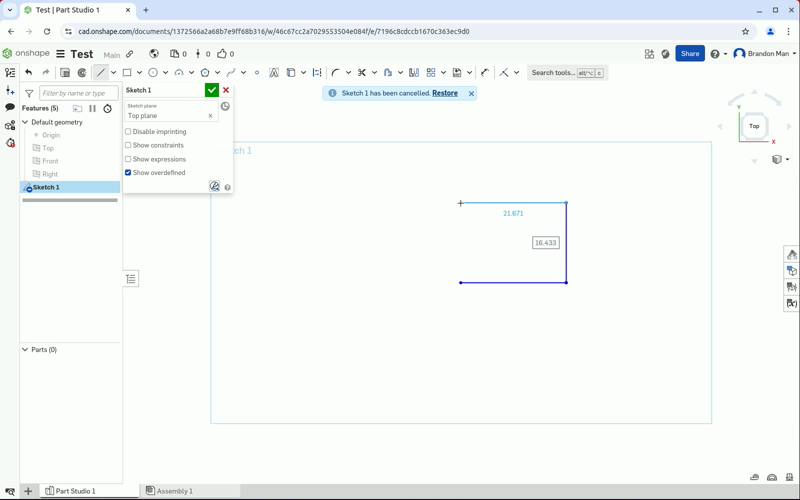
key_up(shift)
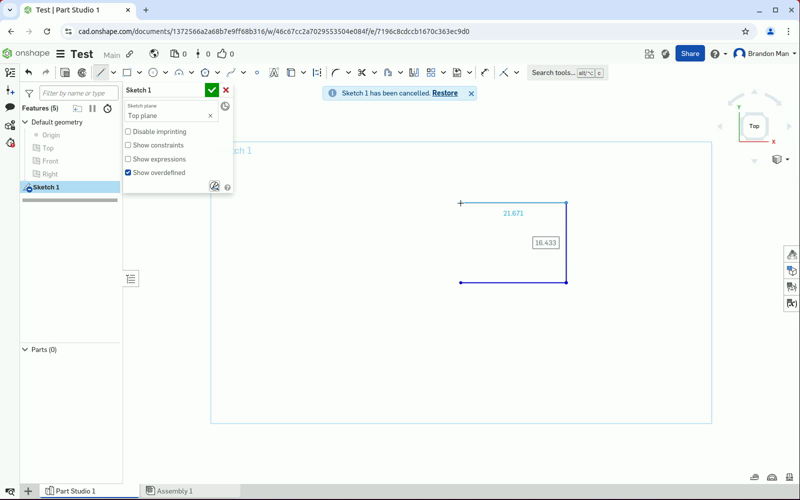
key_down(shift)
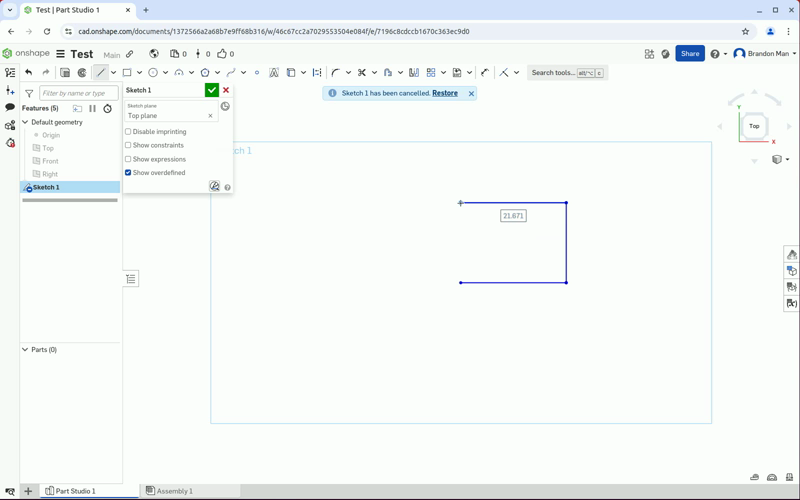
mouse_move(460, 282)
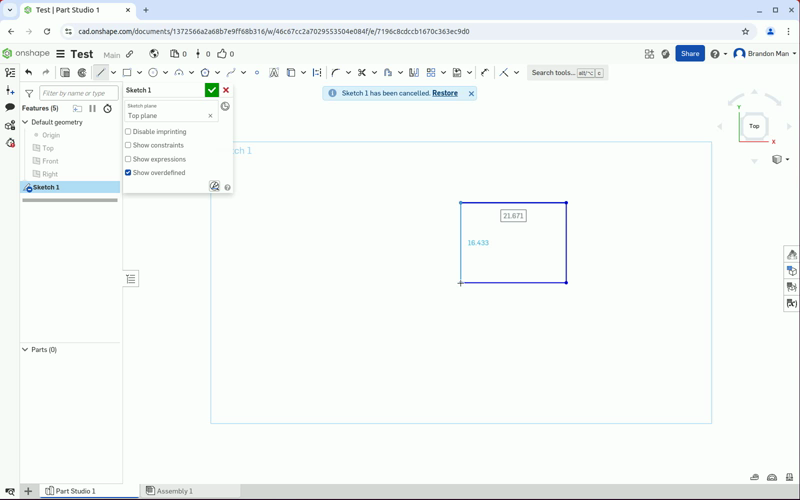
key_up(shift)
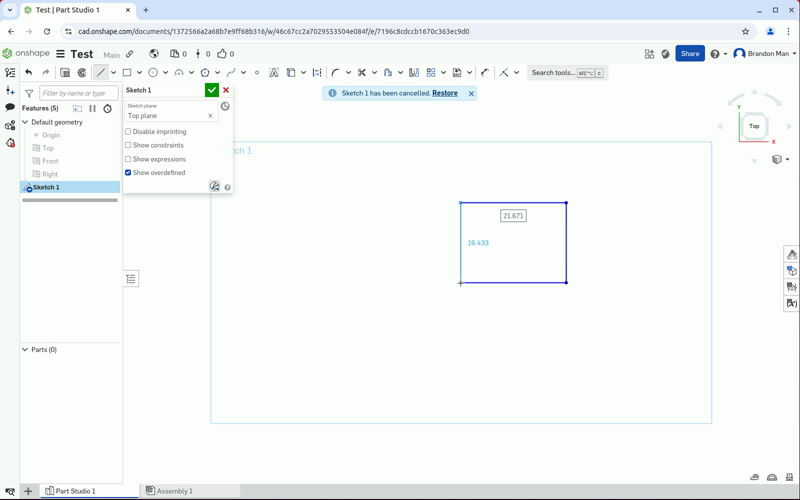
click(460, 282)
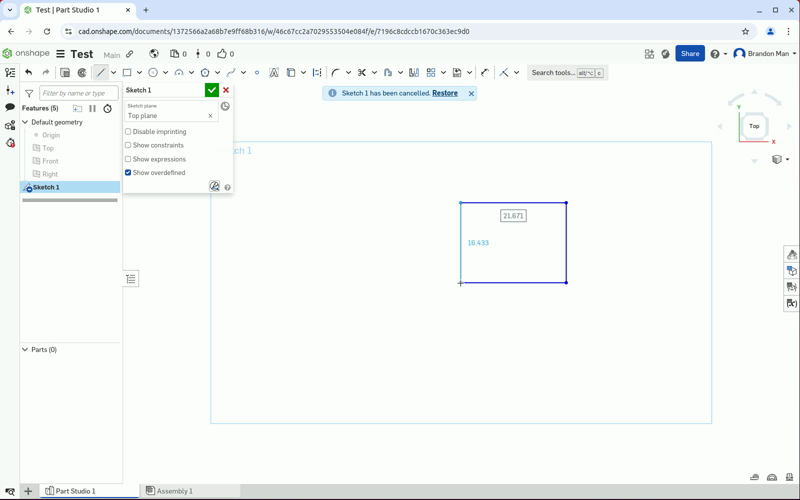
key(esc)
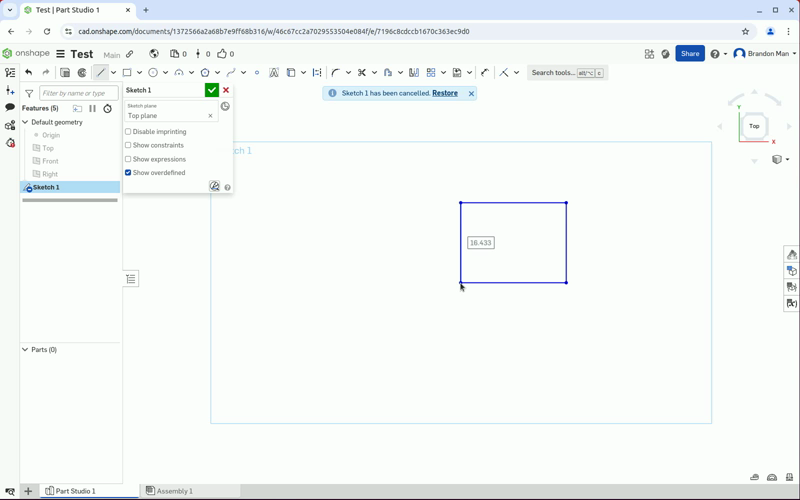
mouse_move(515, 235)
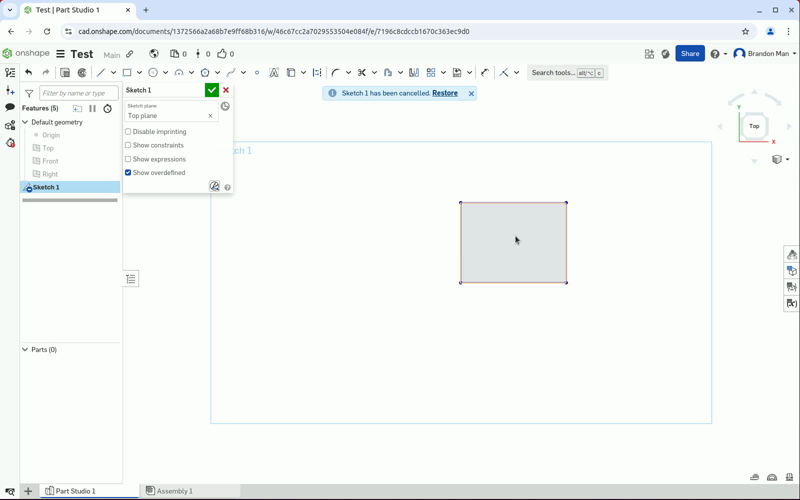
click(515, 235)
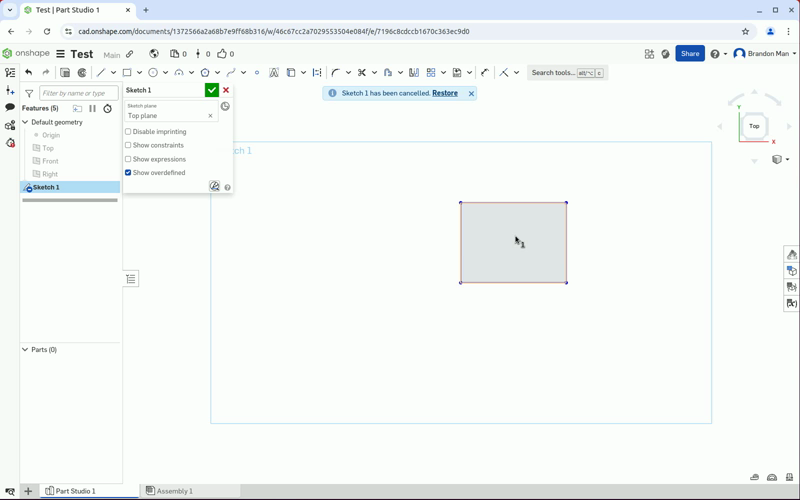
mouse_move(73, 352)
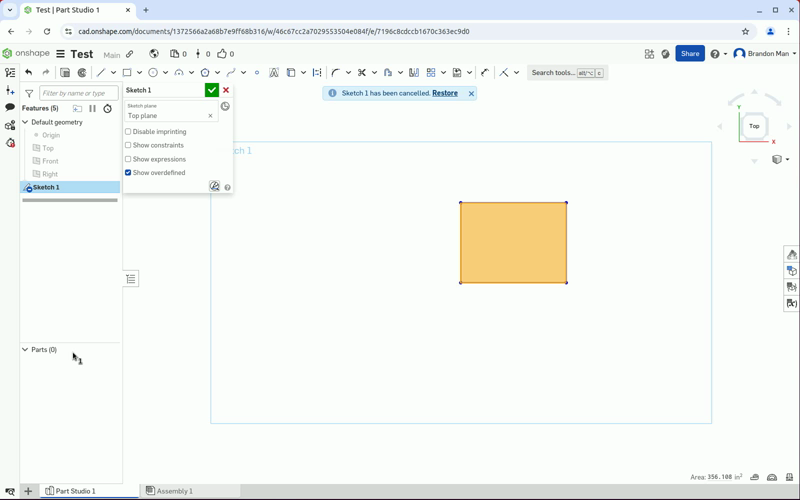
key(shift+y)
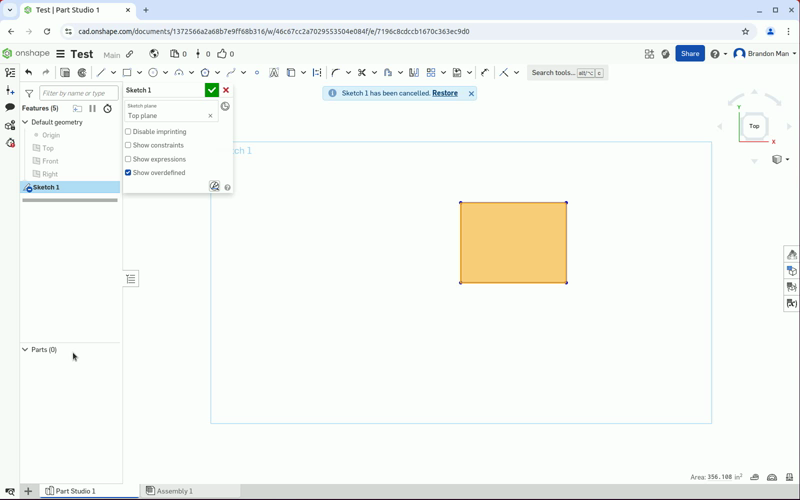
key(shift+e)
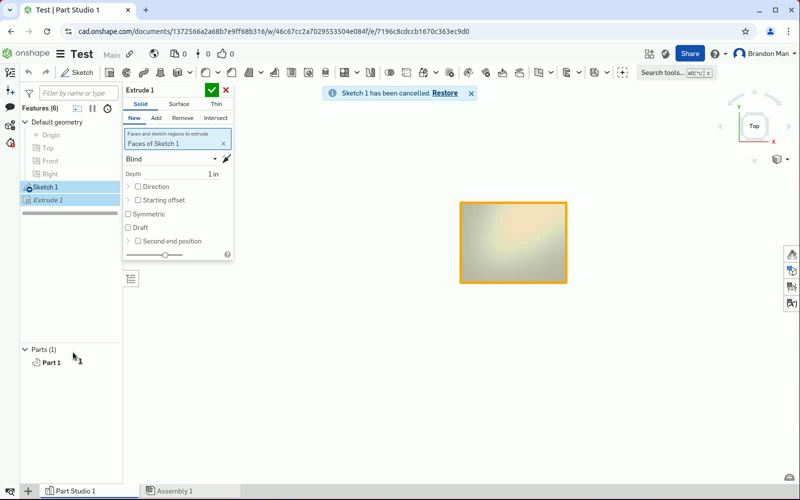
mouse_move(143, 106)
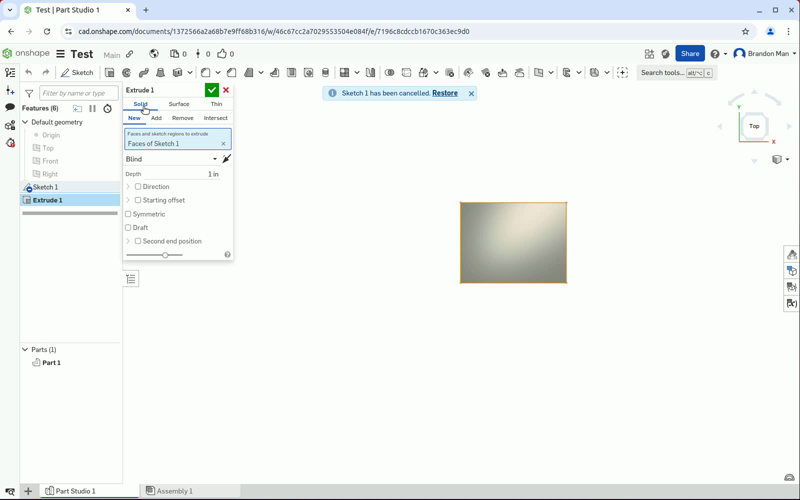
click(143, 106)
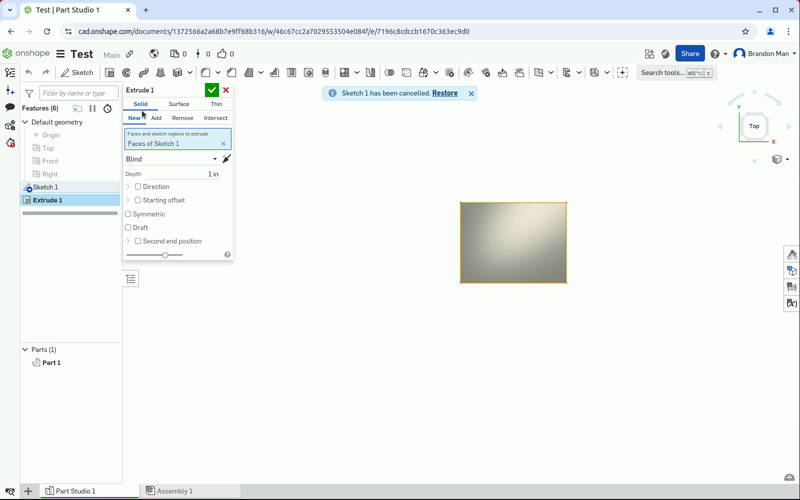
mouse_move(137, 120)
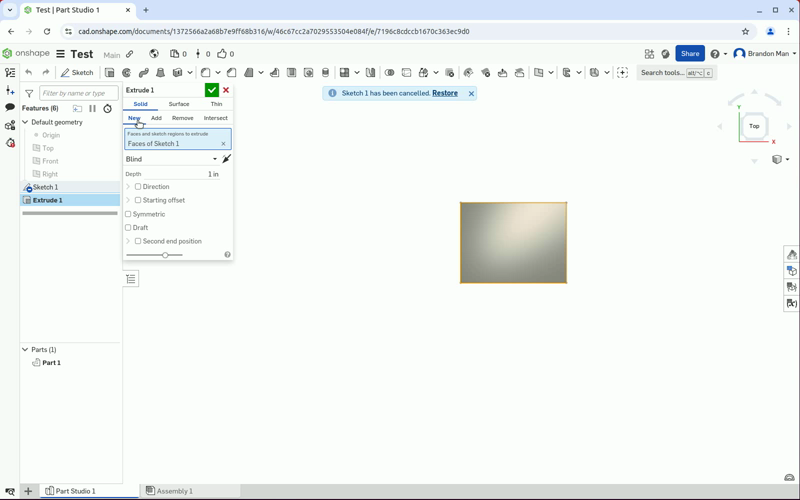
click(137, 120)
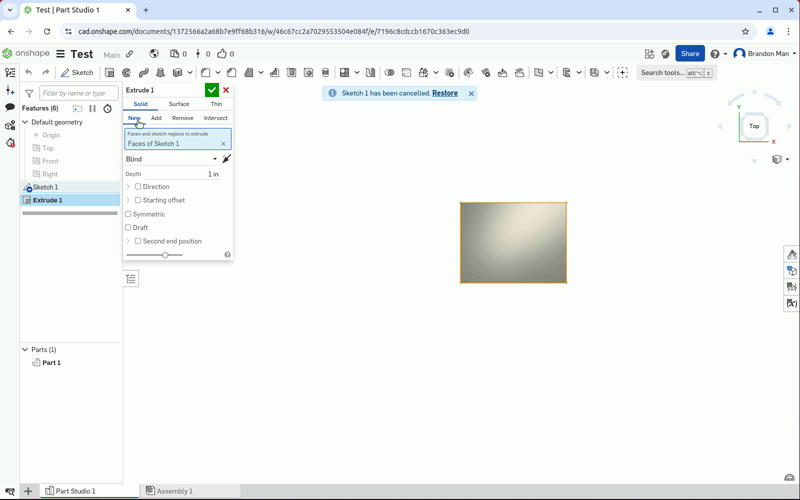
key(tab, 4)
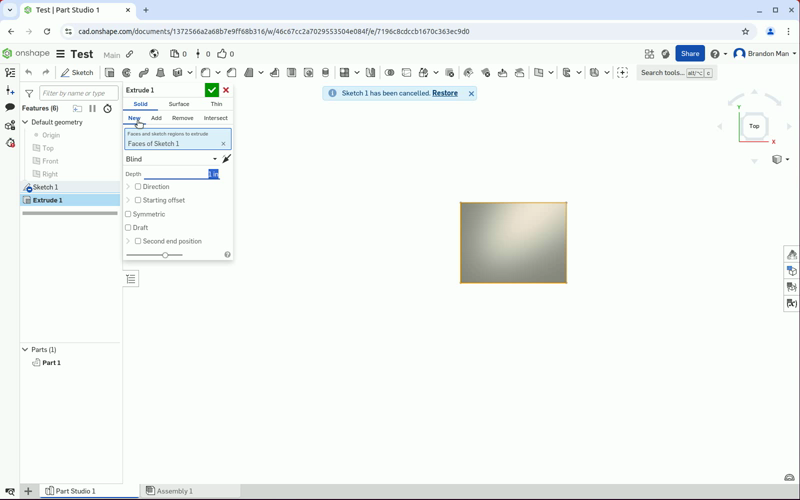
text(10.351)
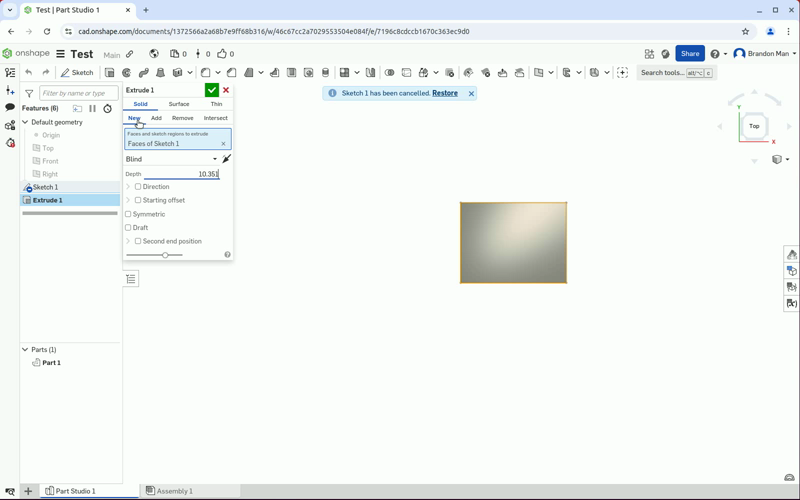
key(enter)
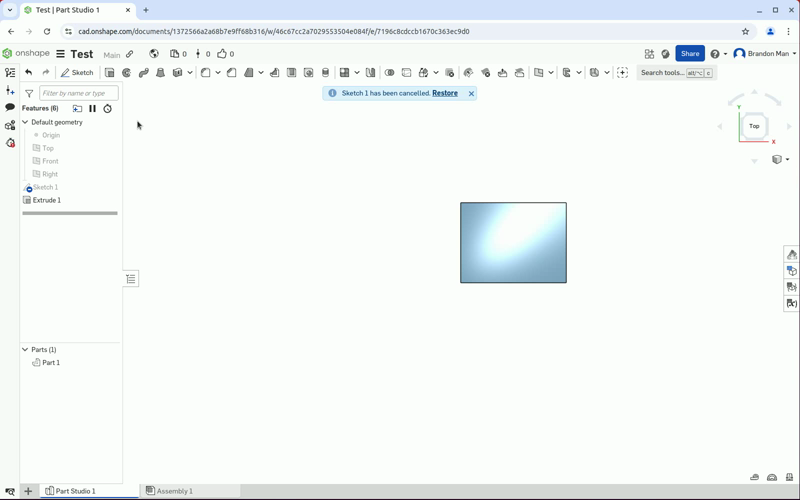
key(shift+h)
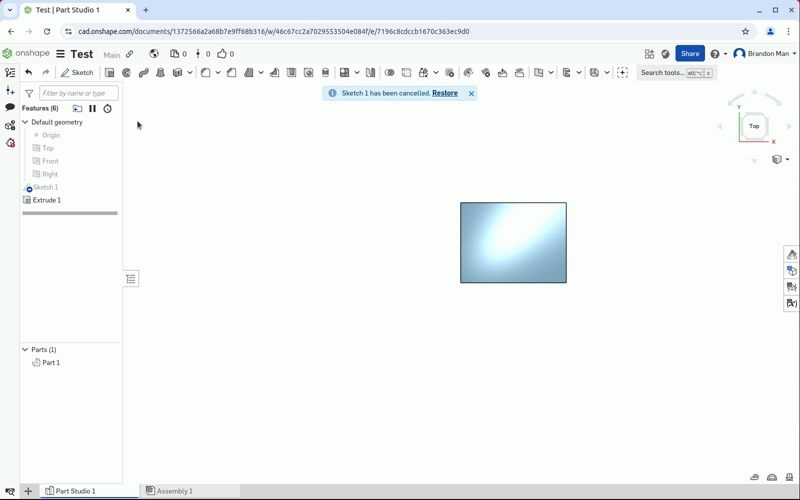
key(shift+h)
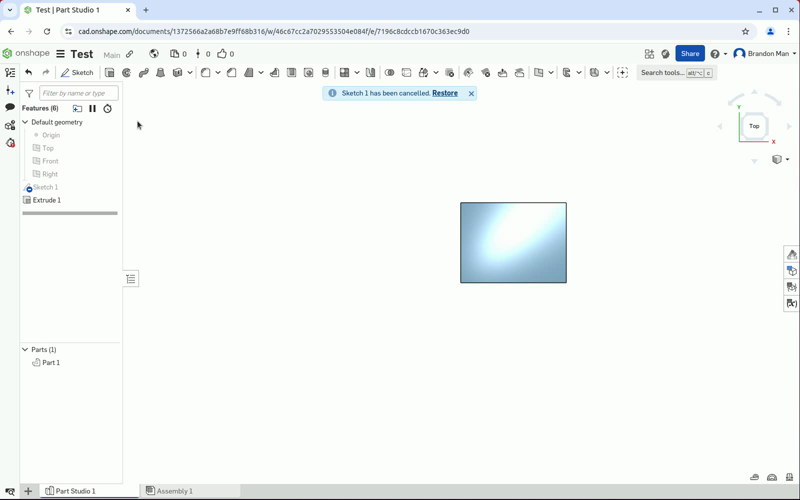
mouse_move(73, 189)
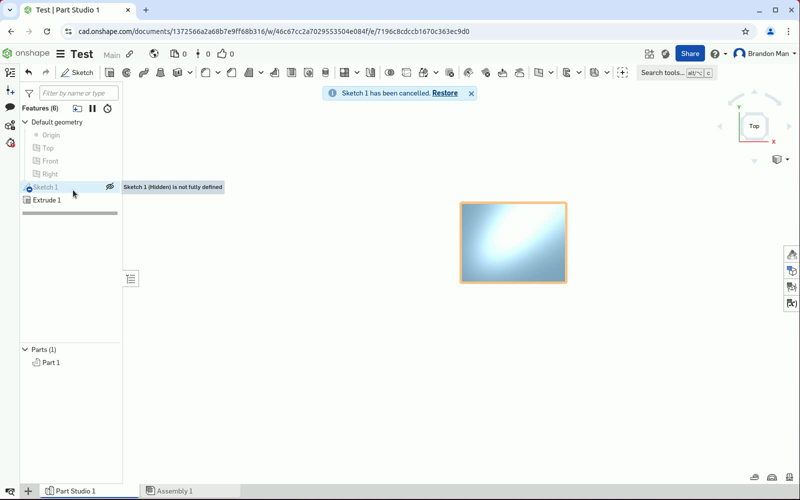
click(73, 189)
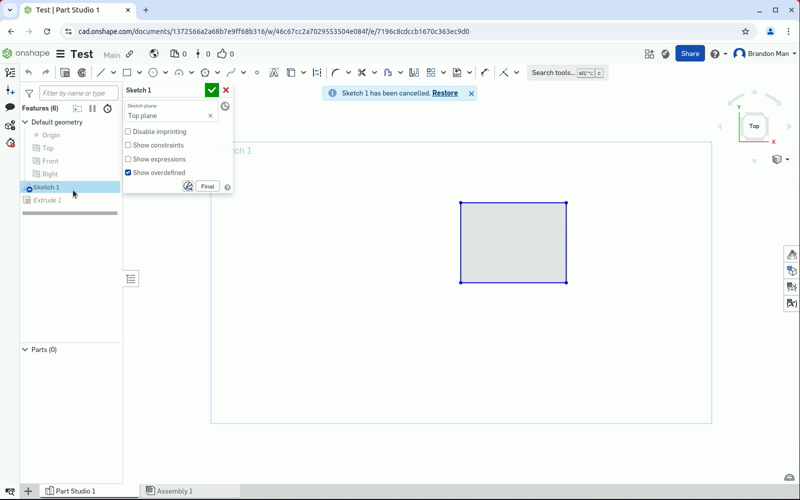
mouse_move(229, 92)
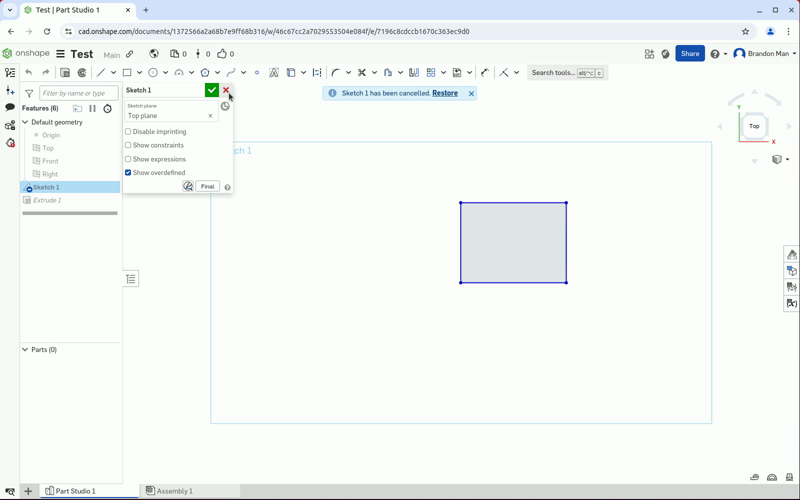
click(229, 92)
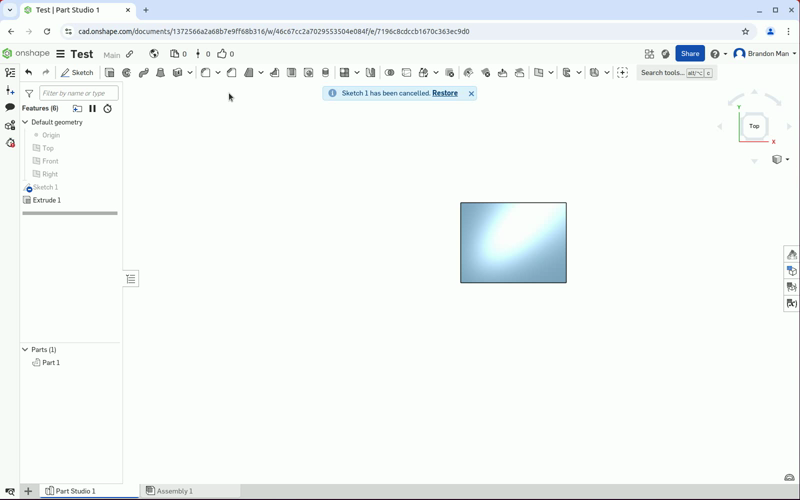
mouse_move(541, 75)
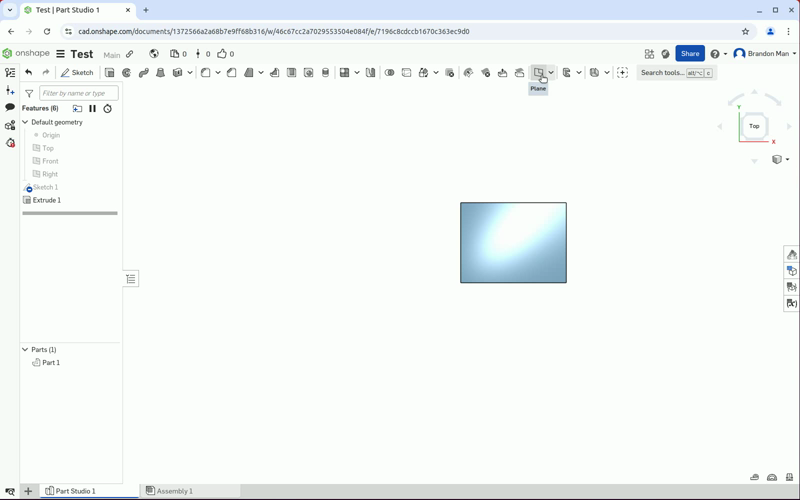
click(541, 75)
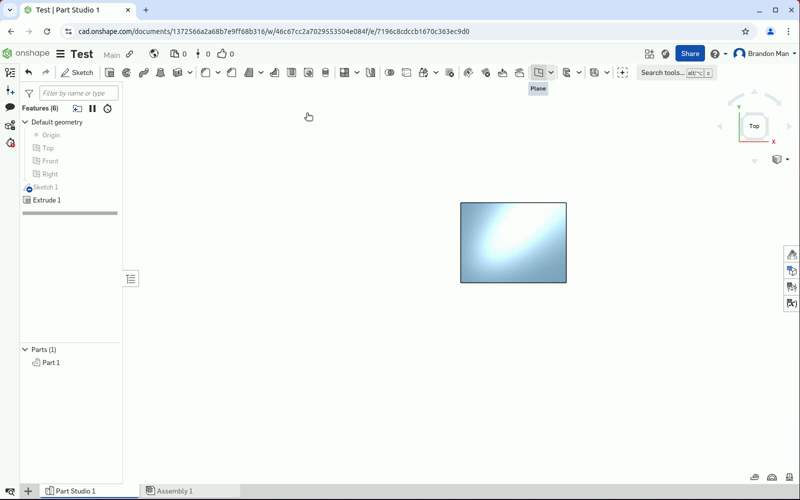
mouse_move(73, 150)
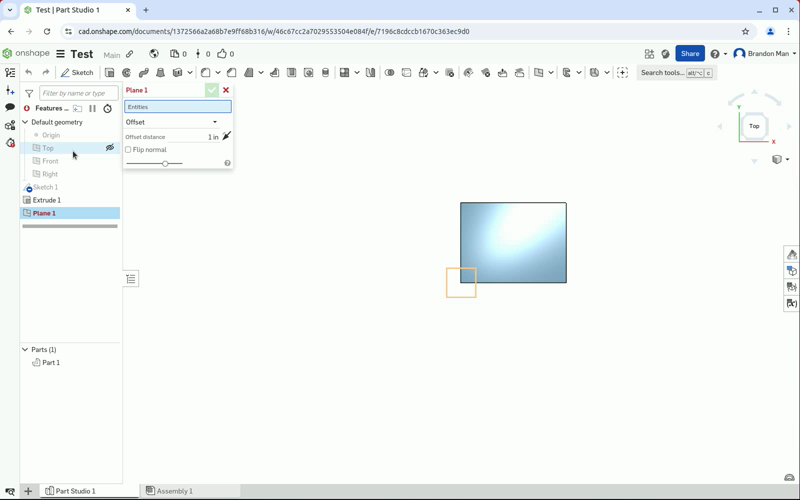
click(73, 150)
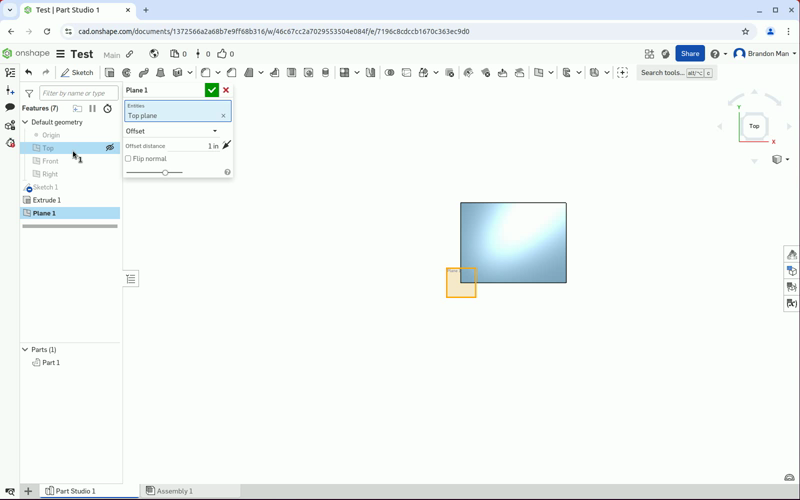
key(tab, 2)
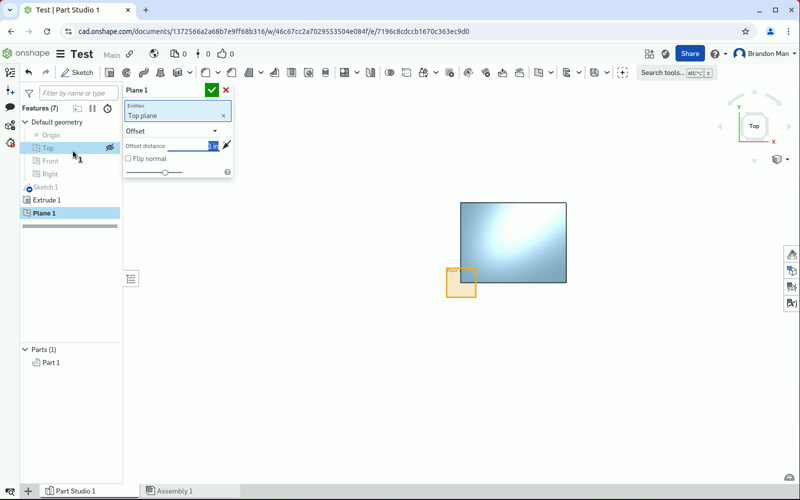
text(10.352)
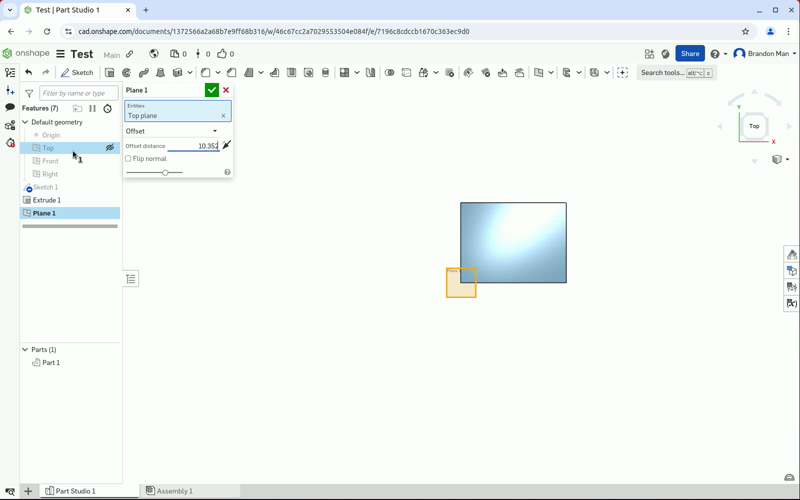
key(enter, 2)
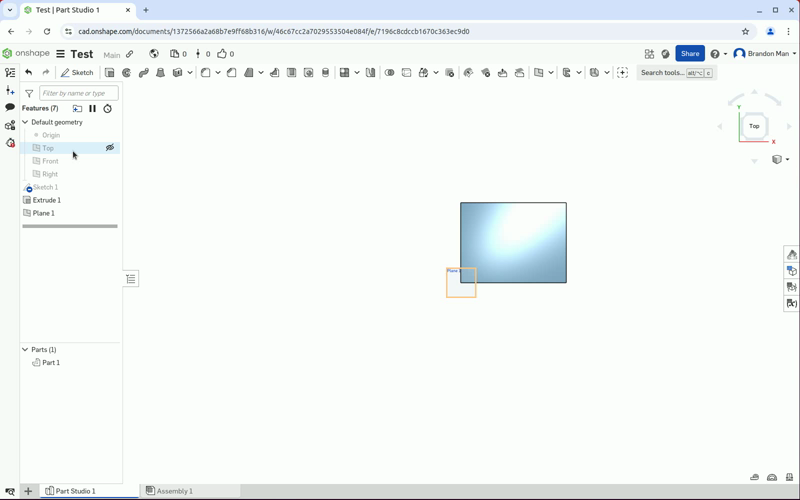
key(shift+s)
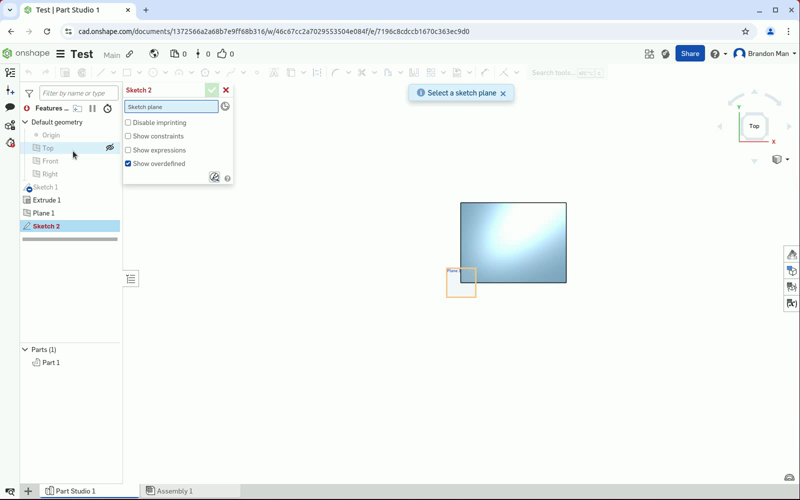
mouse_move(73, 215)
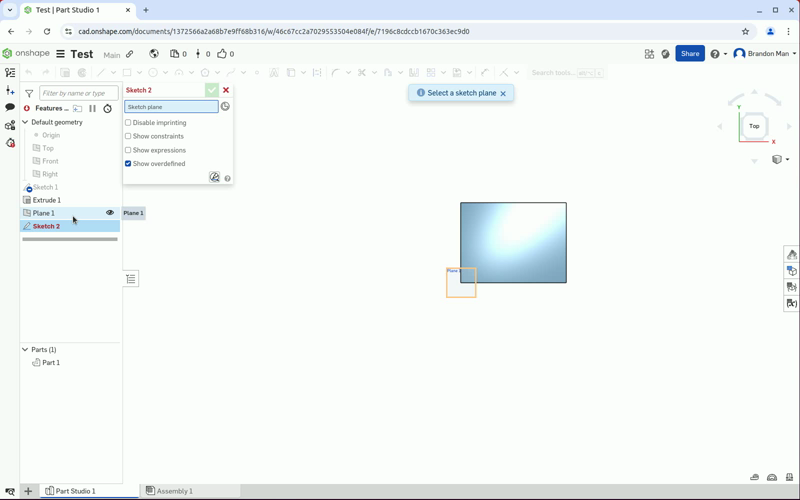
click(73, 215)
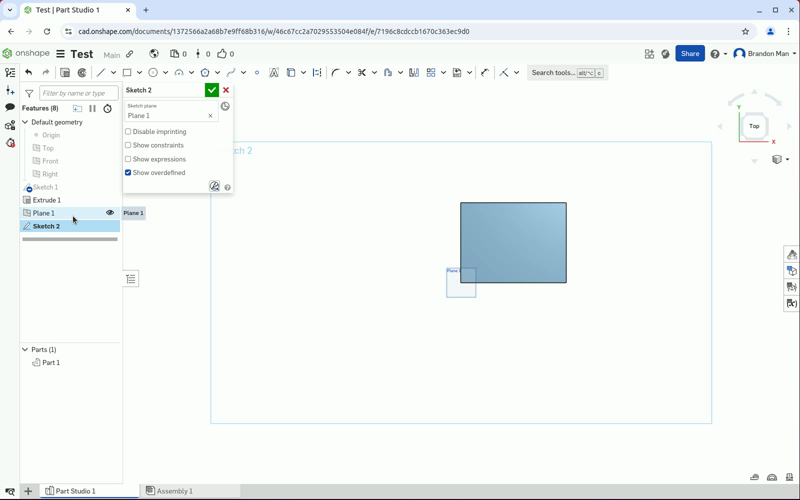
mouse_move(73, 352)
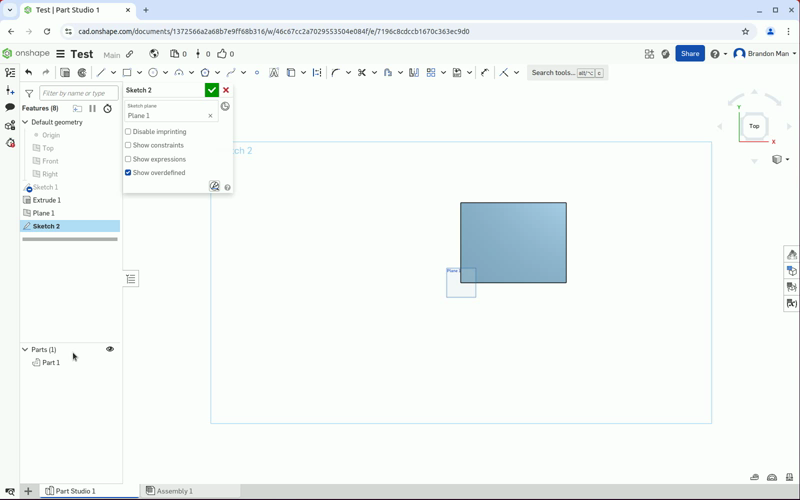
key(y)
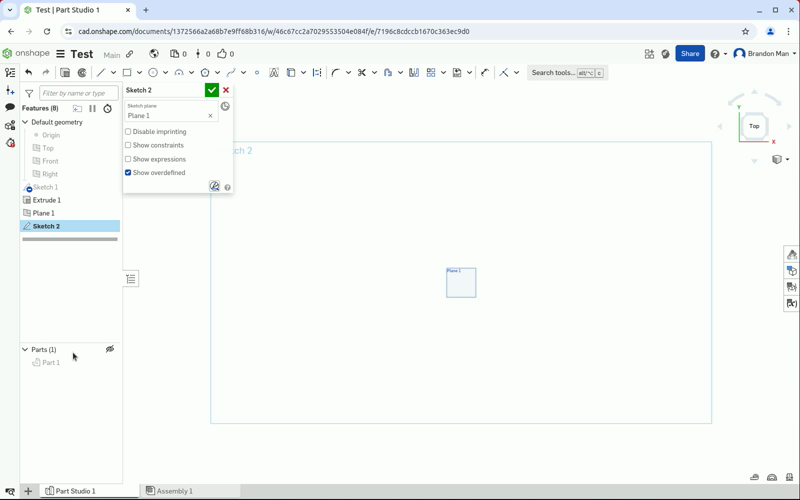
key(l)
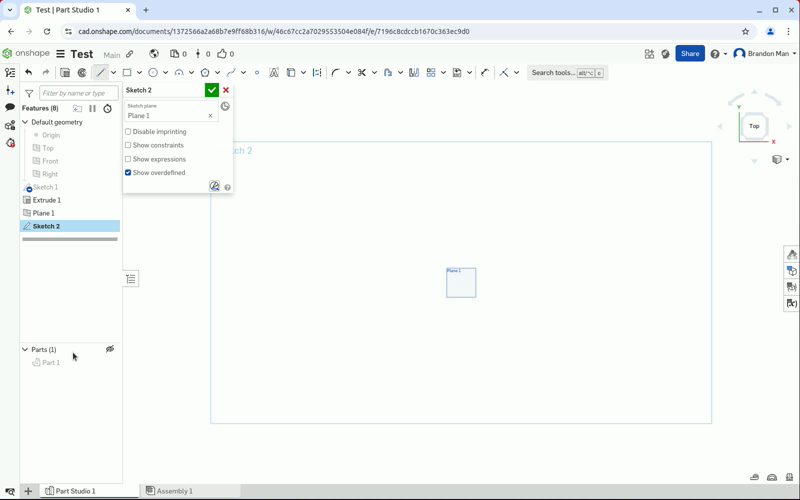
key_down(shift)
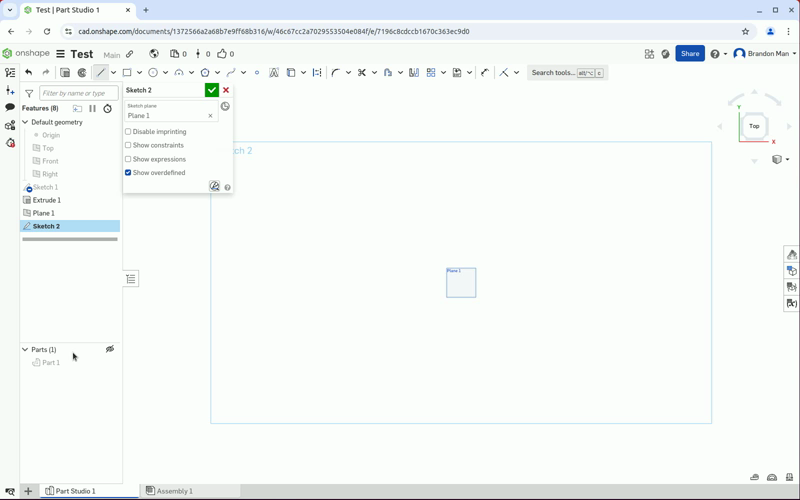
mouse_move(467, 275)
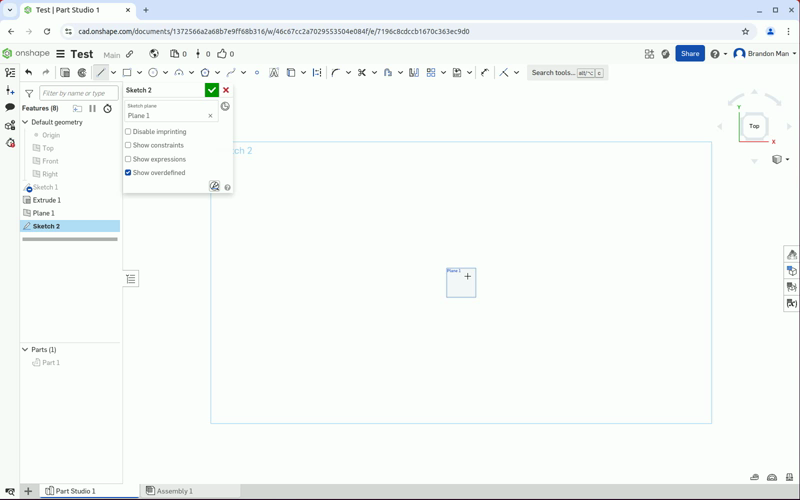
click(467, 275)
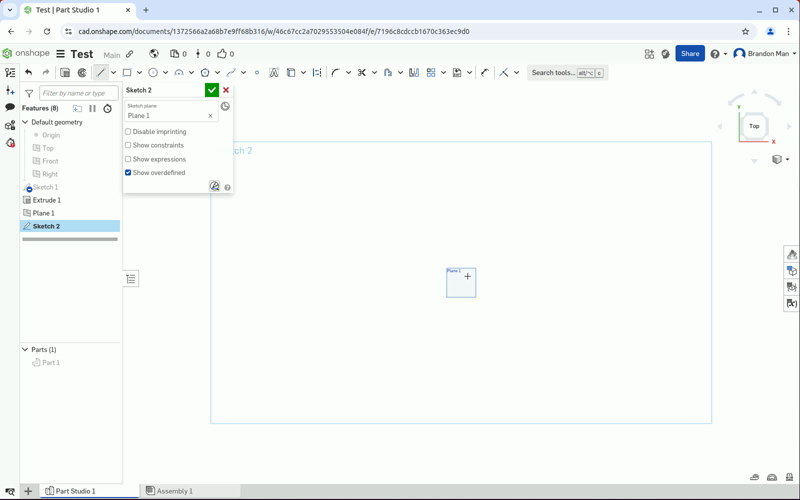
key_up(shift)
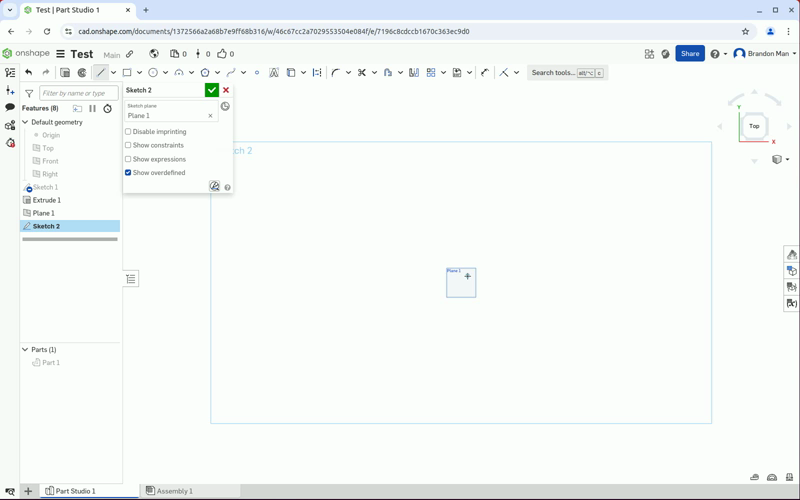
key_down(shift)
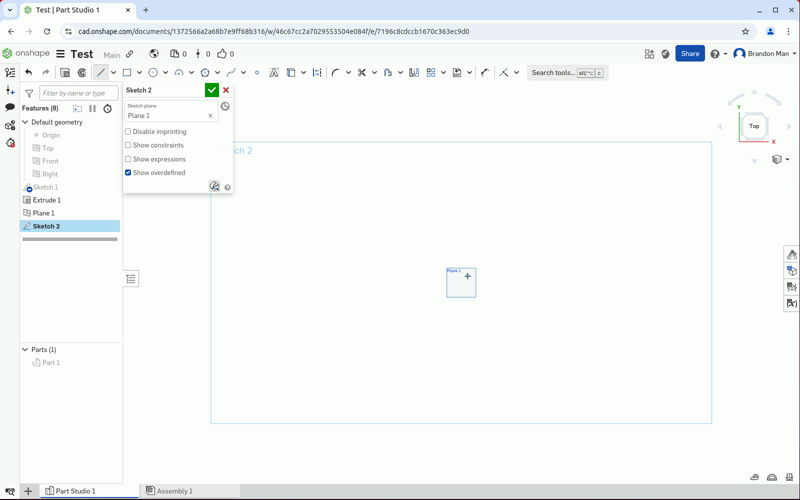
mouse_move(558, 275)
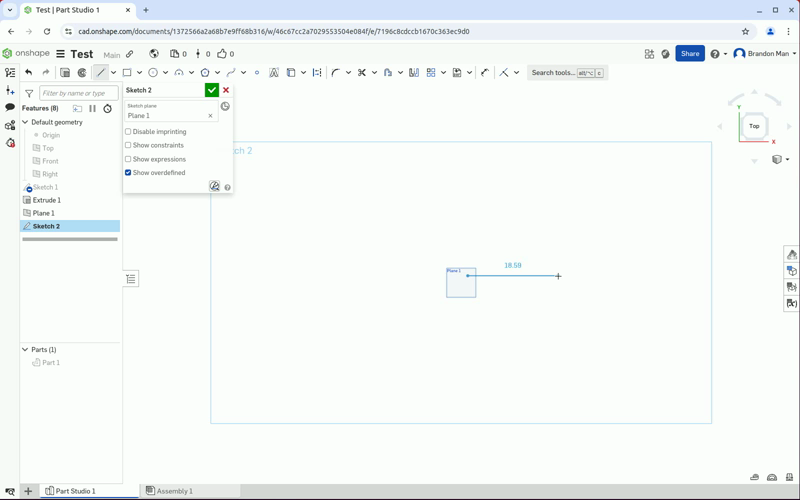
click(558, 275)
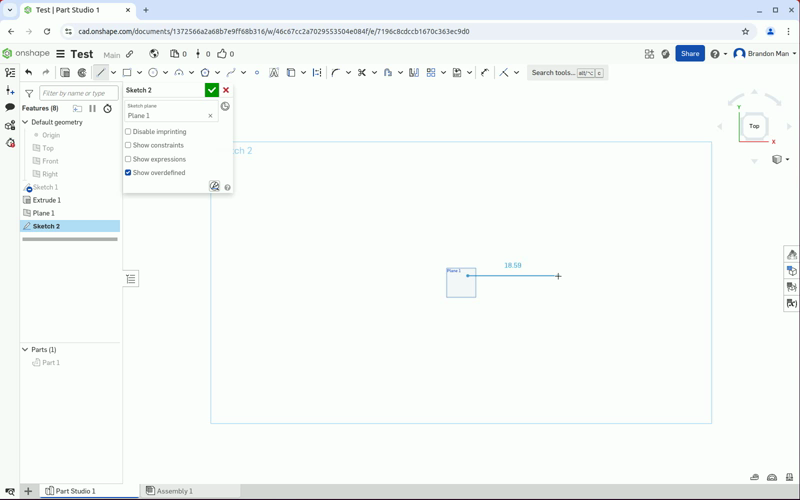
key_up(shift)
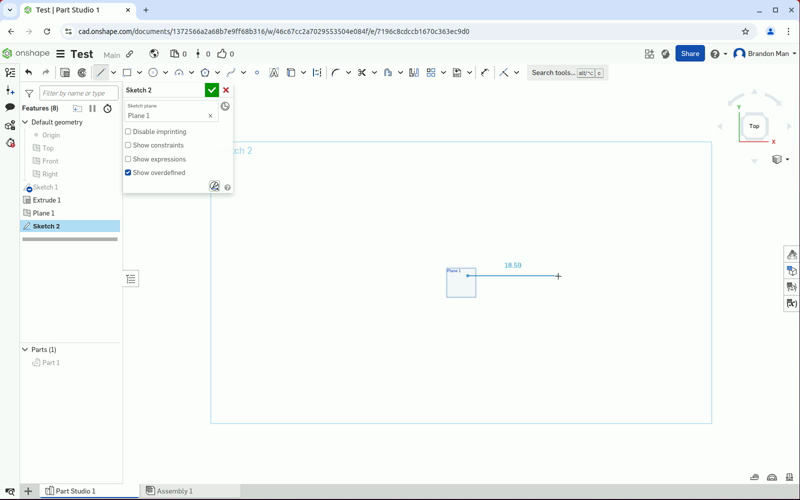
key_down(shift)
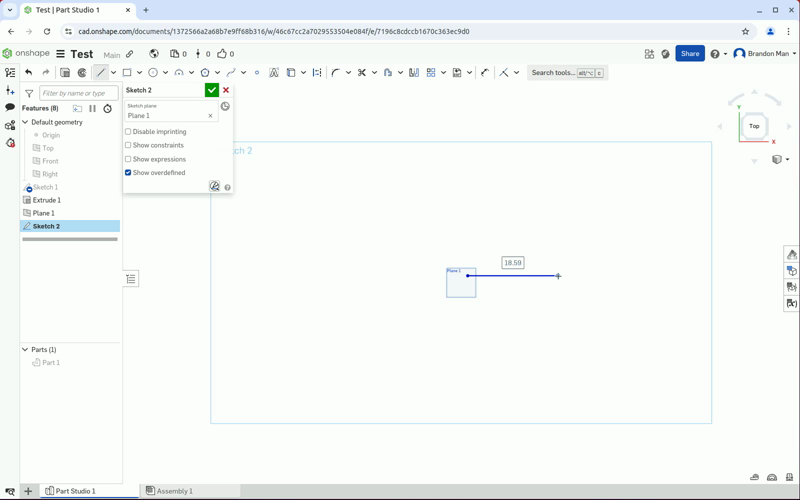
mouse_move(558, 210)
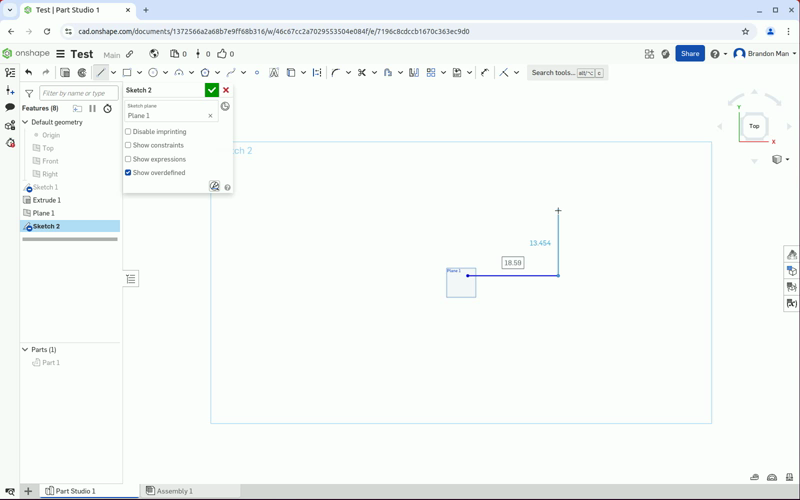
click(558, 210)
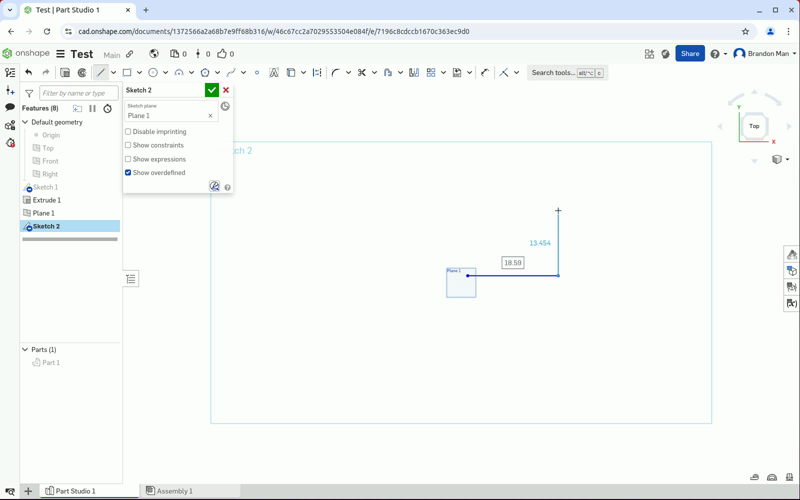
key_up(shift)
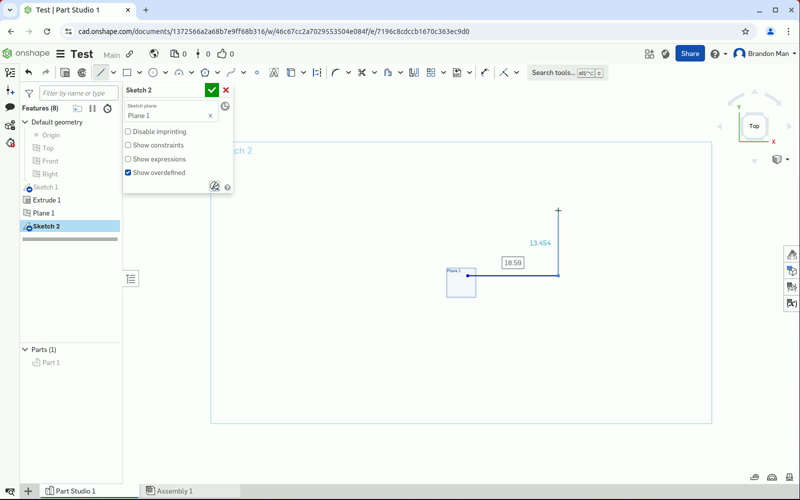
key_down(shift)
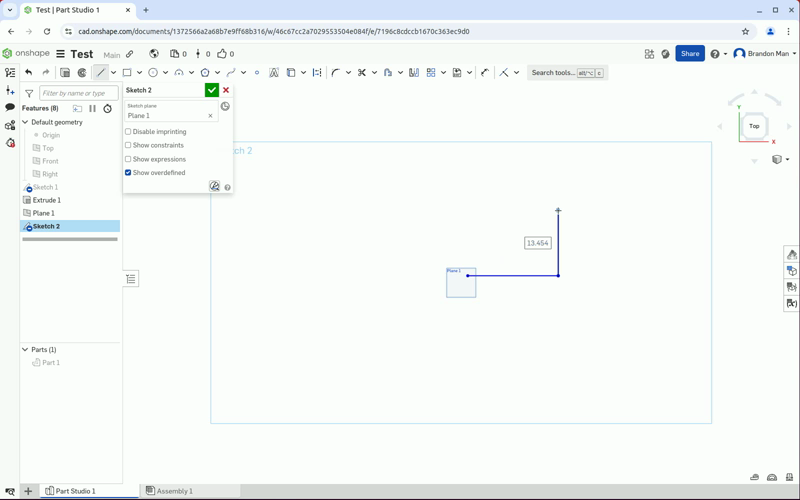
mouse_move(467, 210)
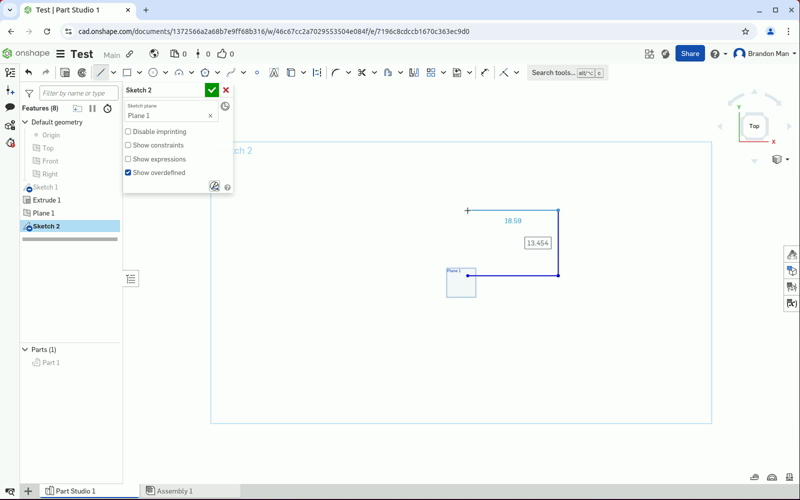
click(467, 210)
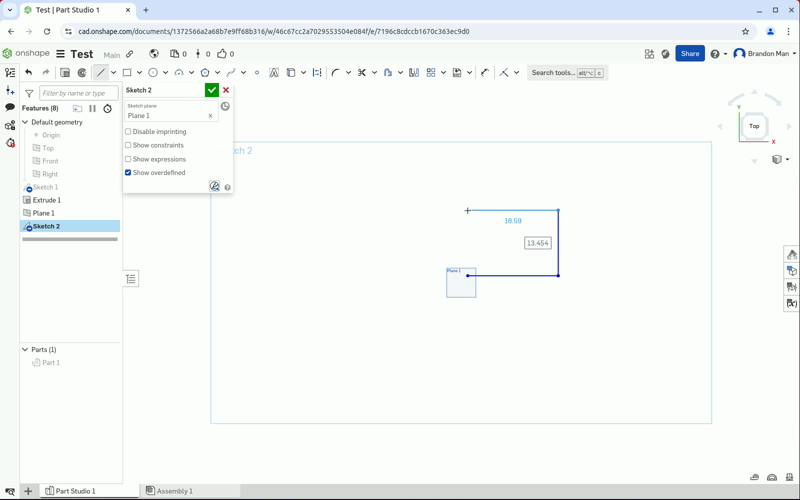
key_up(shift)
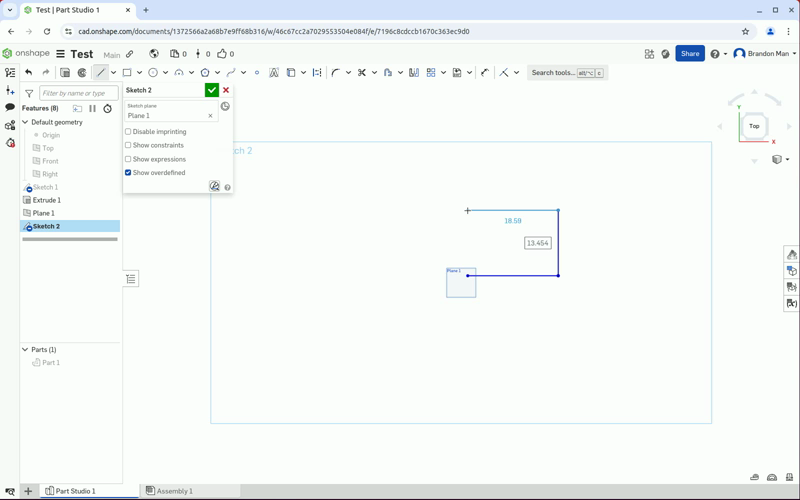
key_down(shift)
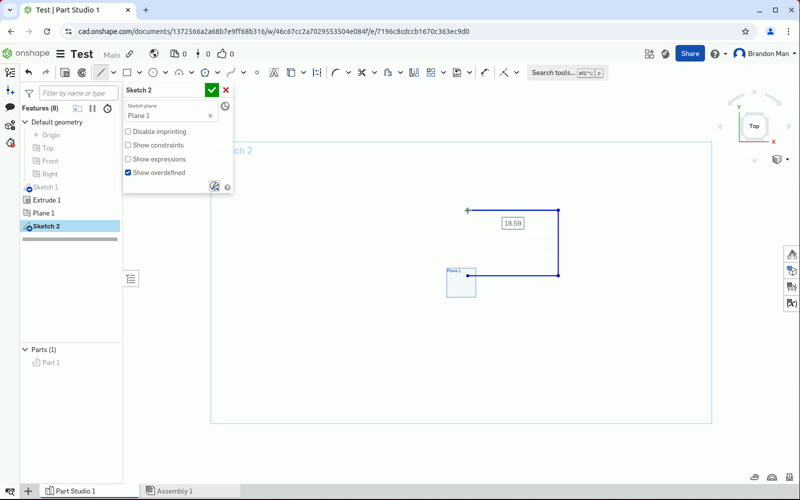
mouse_move(467, 275)
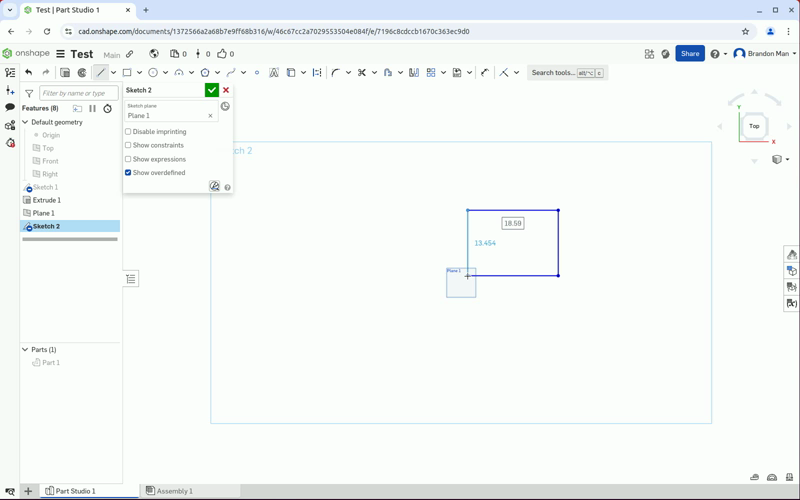
key_up(shift)
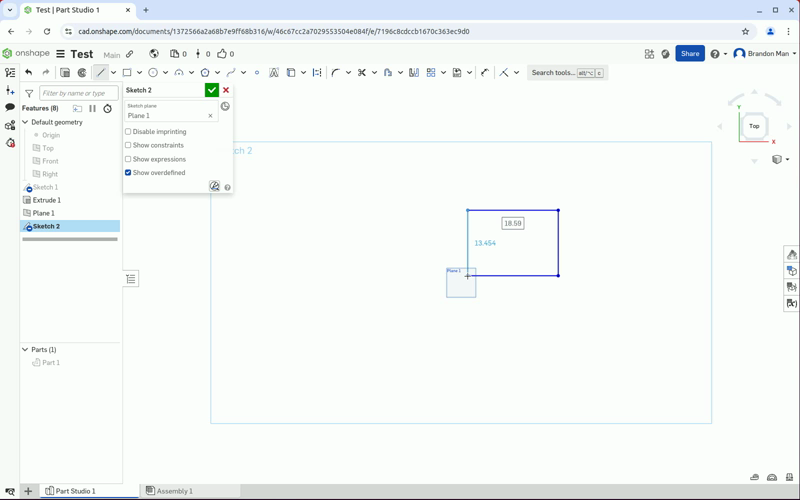
click(467, 275)
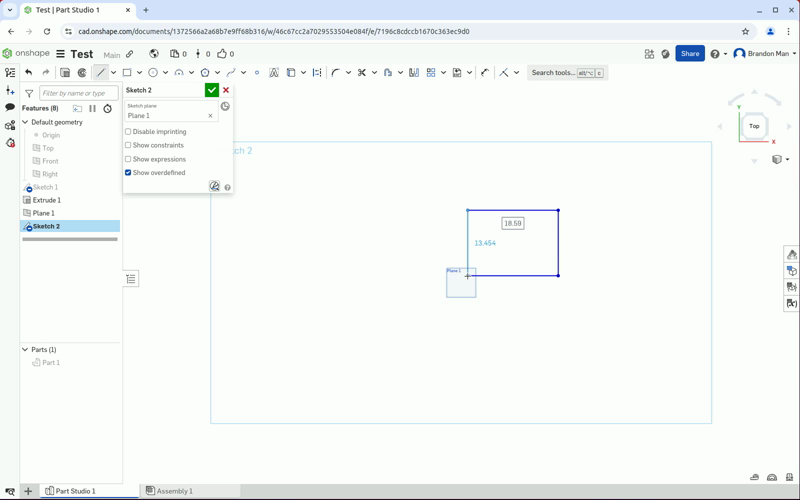
key(esc)
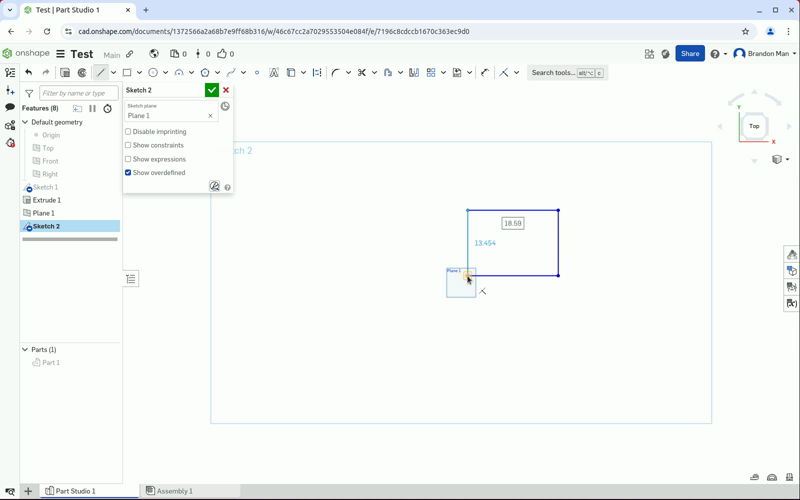
mouse_move(546, 223)
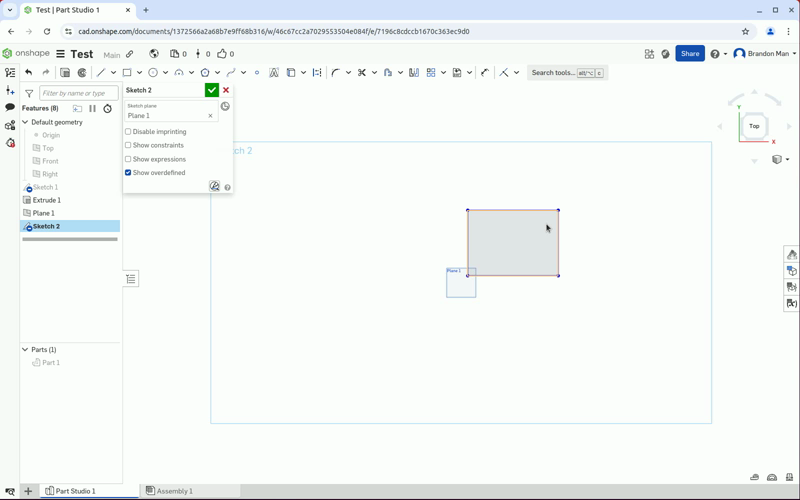
click(546, 223)
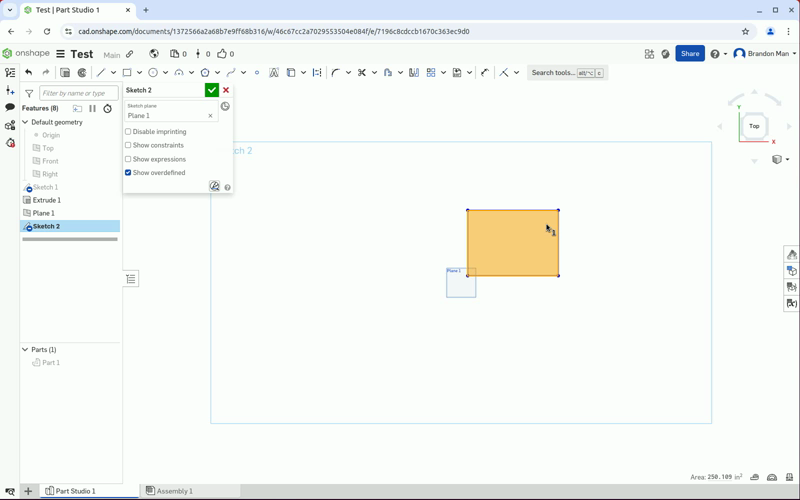
mouse_move(73, 352)
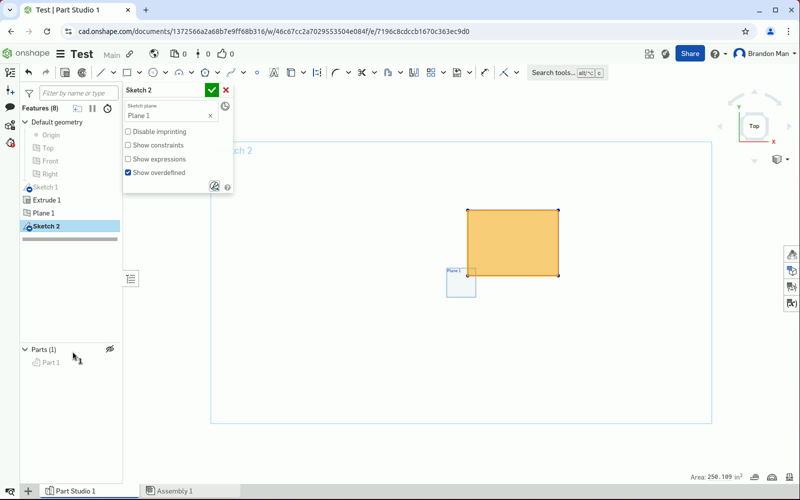
key(shift+y)
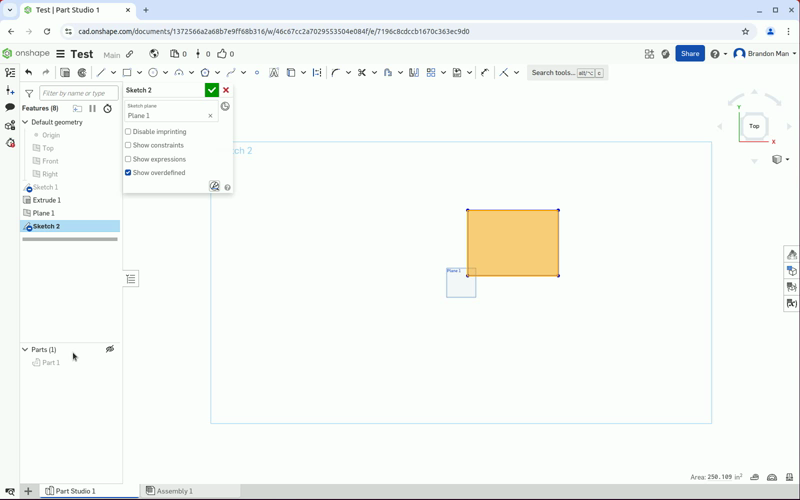
key(shift+e)
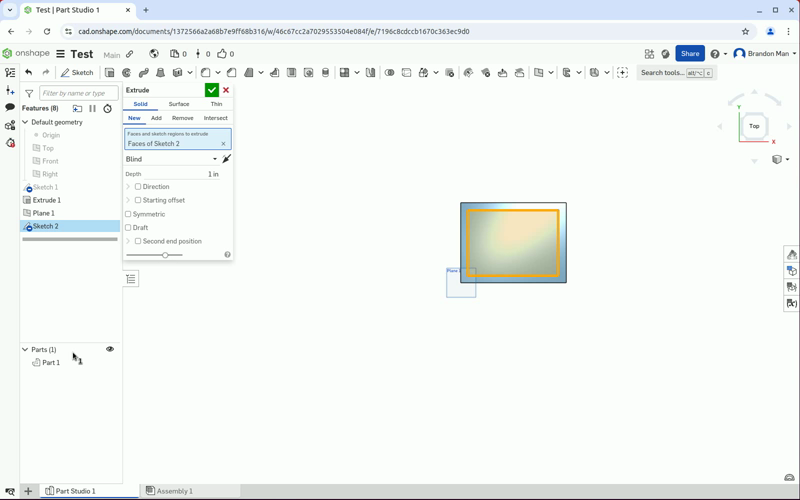
mouse_move(143, 106)
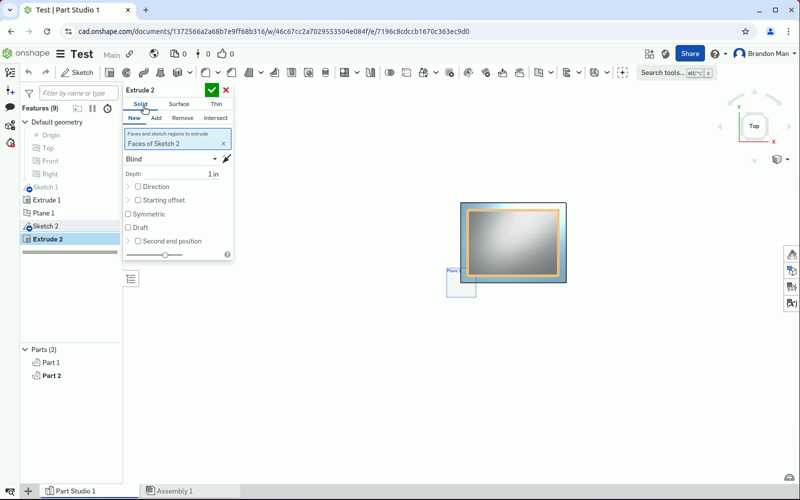
click(143, 106)
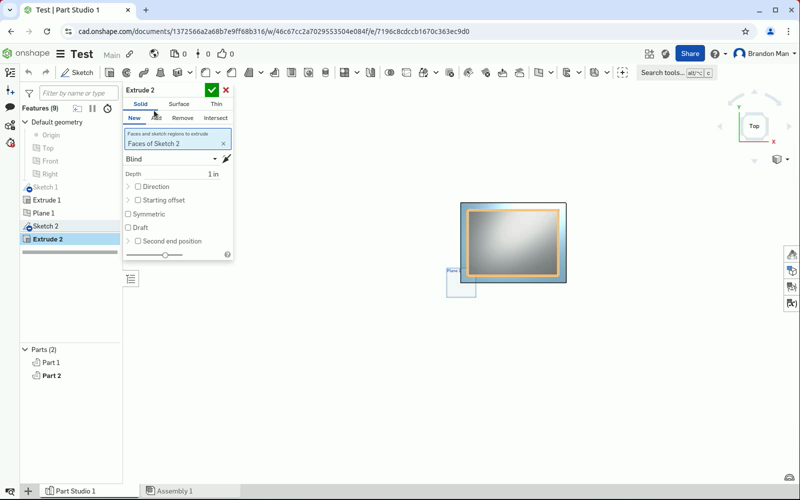
mouse_move(186, 120)
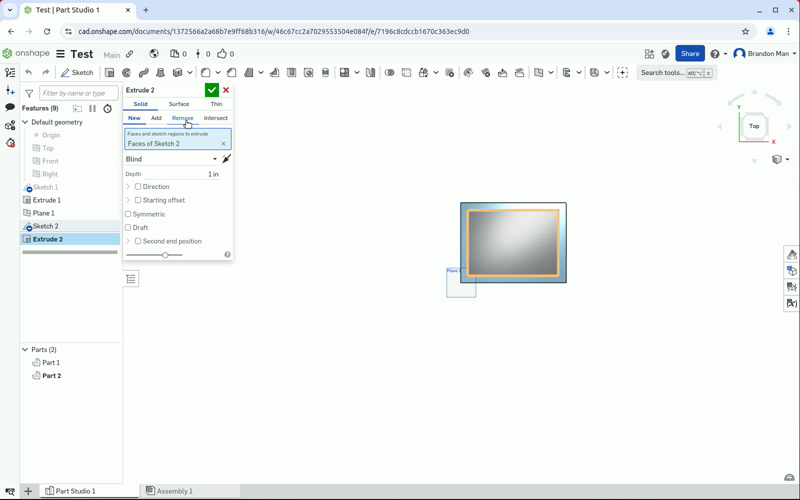
click(186, 120)
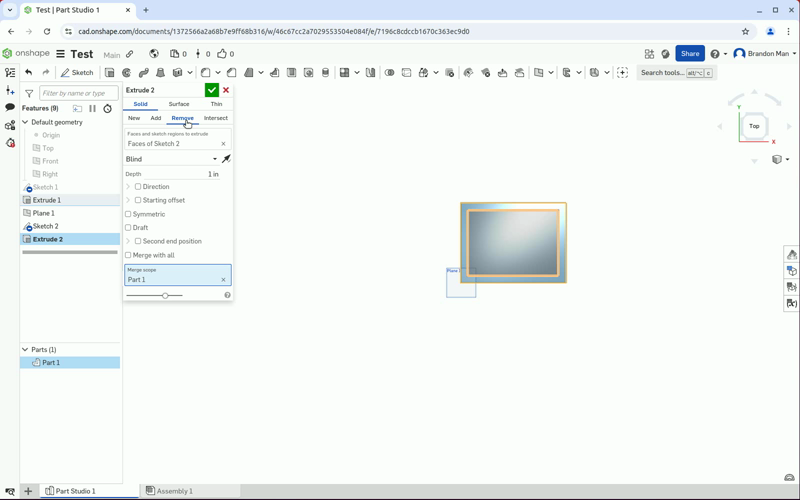
key(tab, 4)
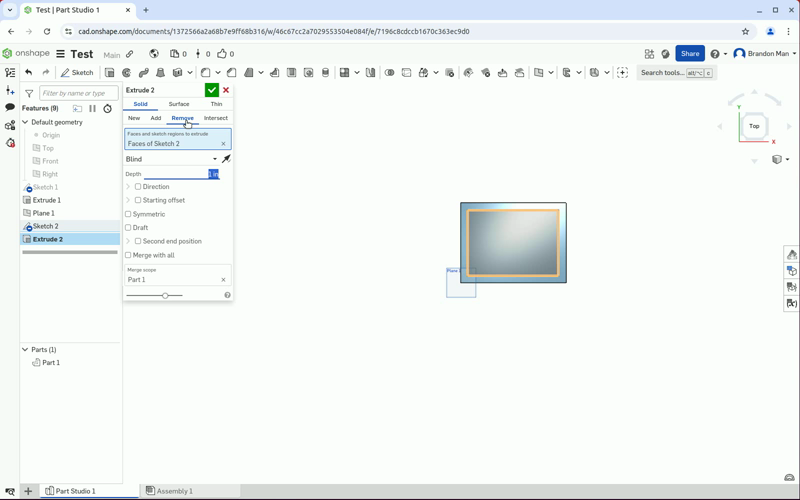
text(8.184)
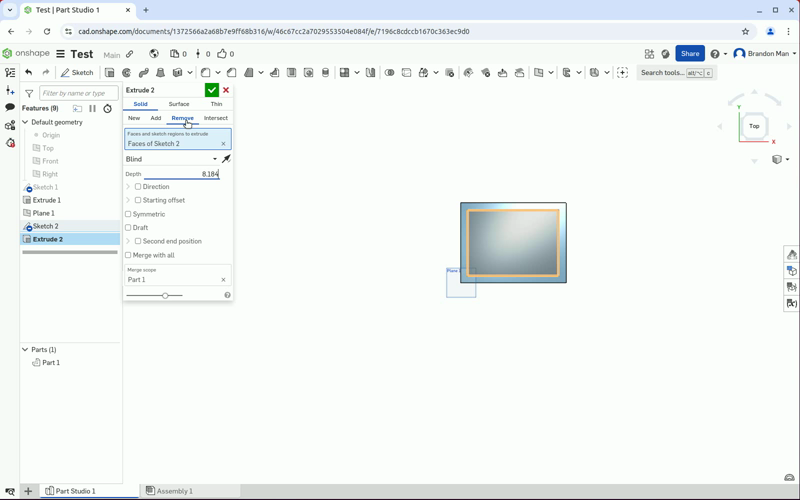
key(tab, 6)
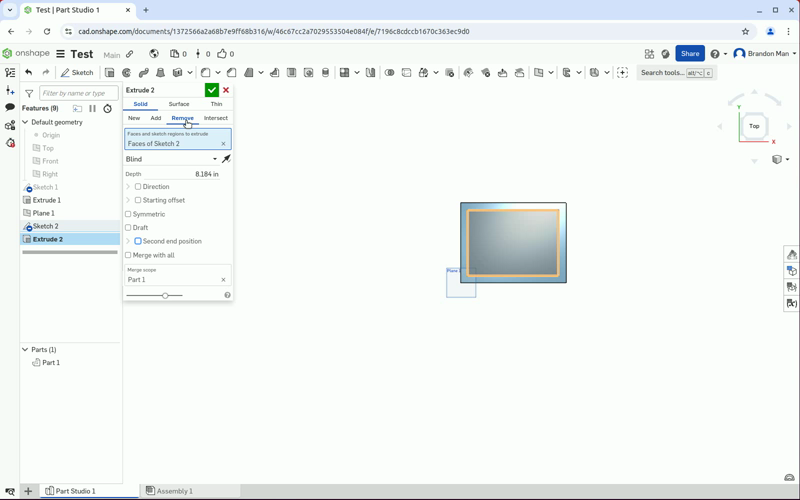
key(space)
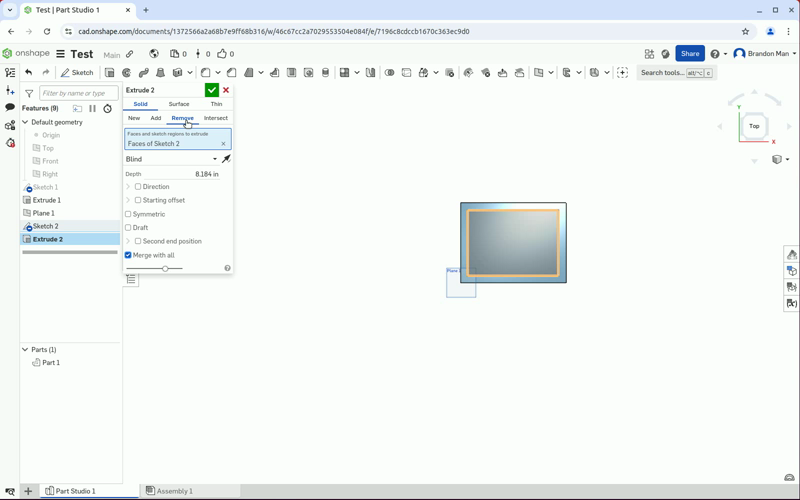
key(enter)
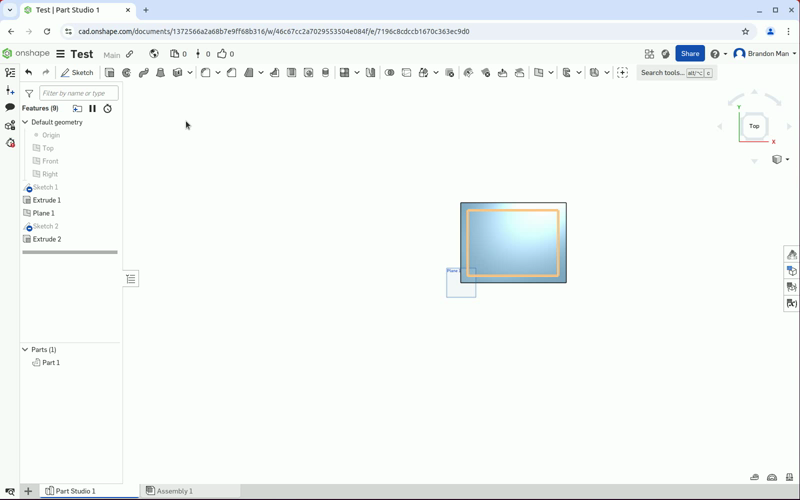
key(shift+h)
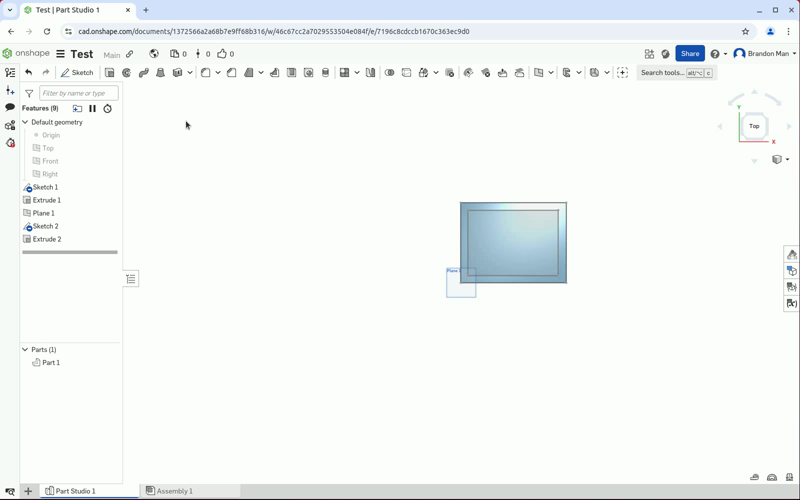
key(shift+h)
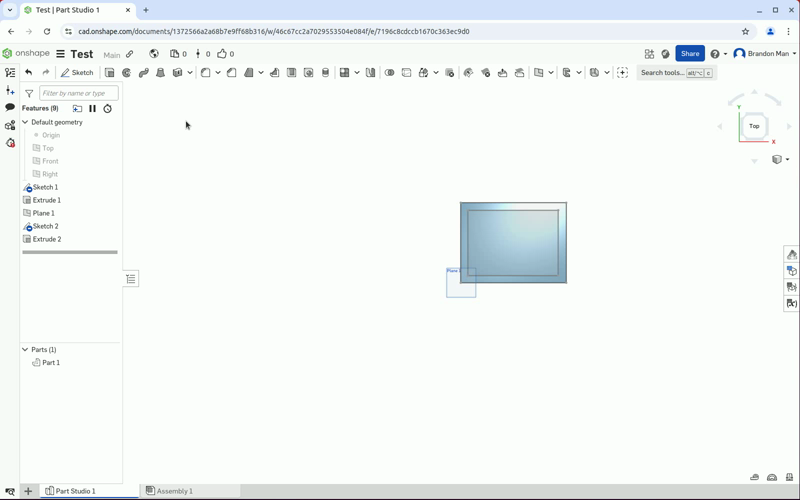
key(shift+7)
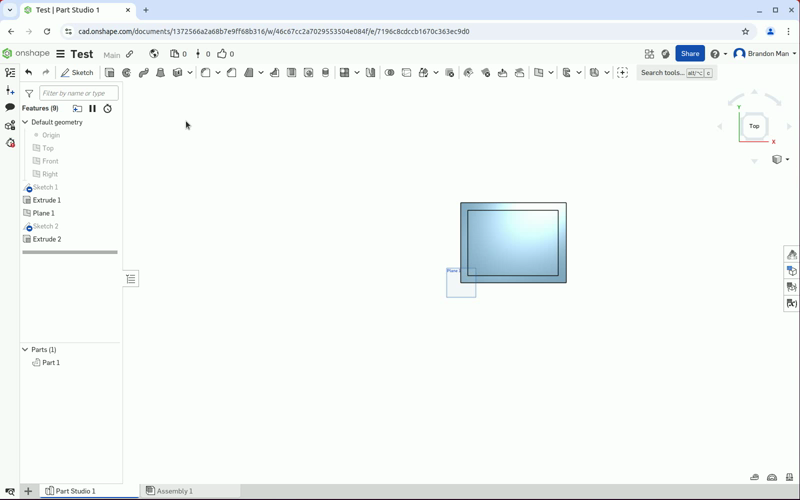
key(up, 3)
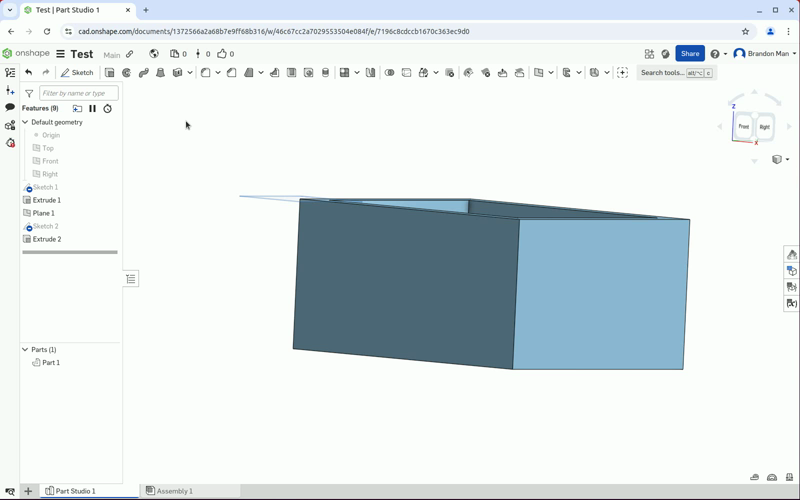
key(left, 3)
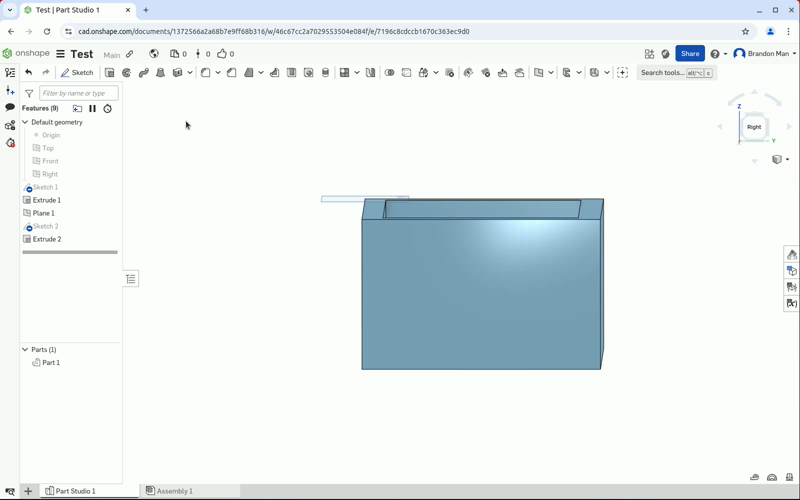
key(right, 3)
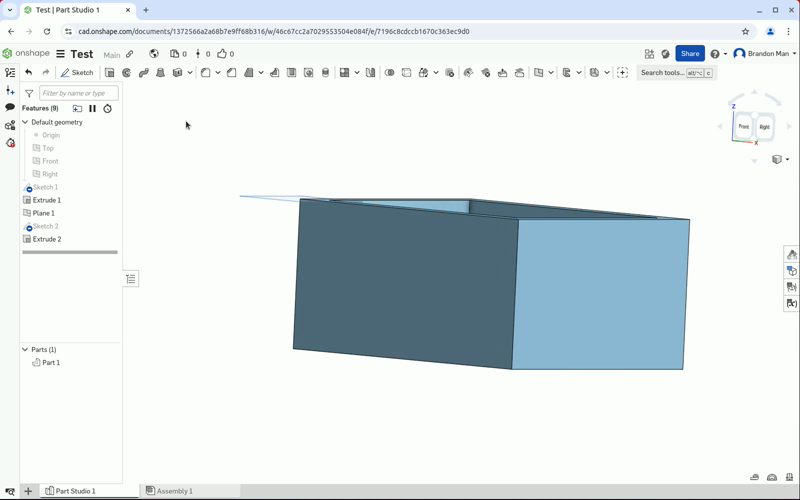
key(down, 3)
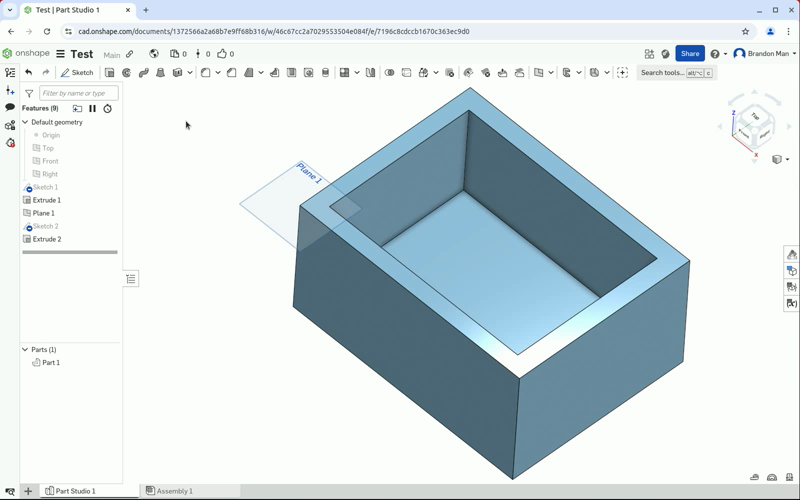
mouse_move(73, 189)
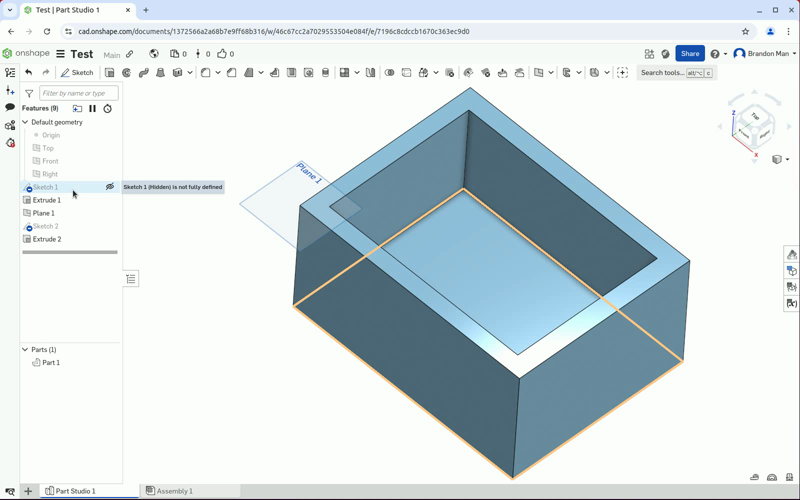
click(73, 189)